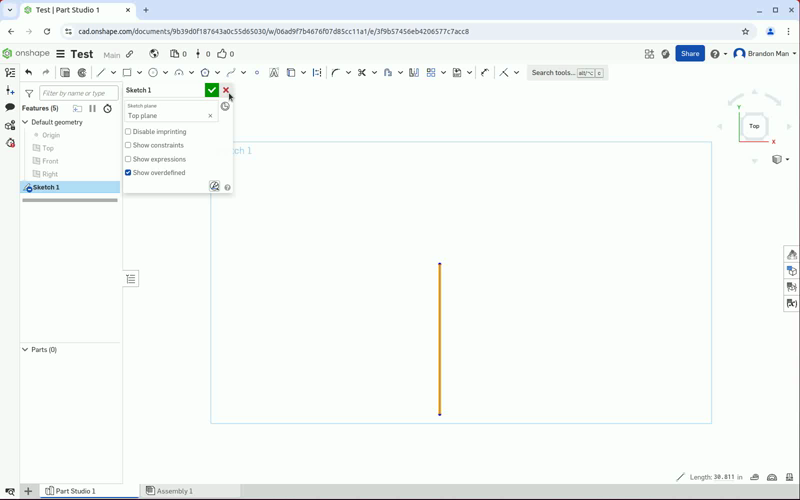
key(shift+h)
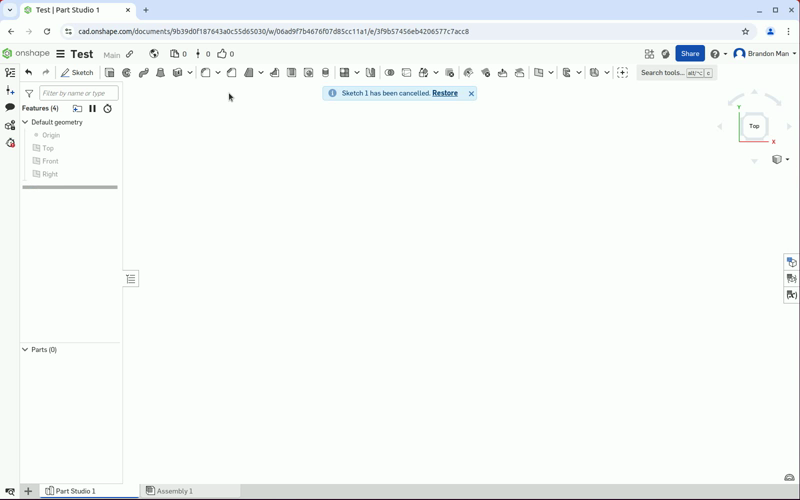
mouse_move(73, 352)
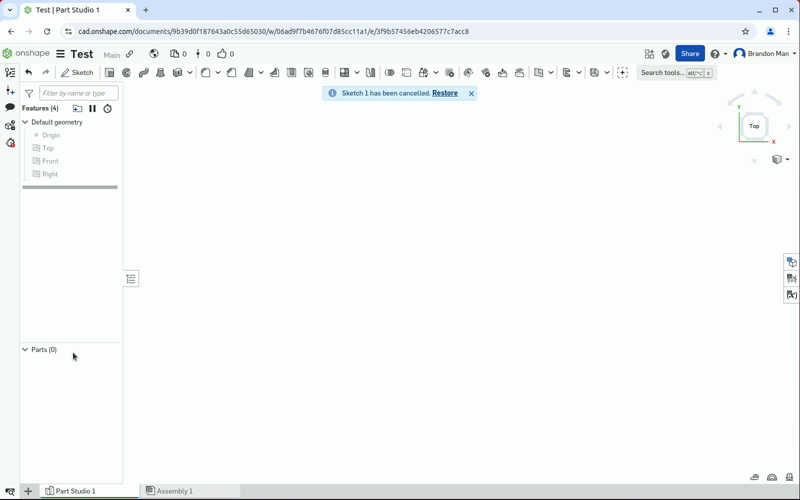
key(y)
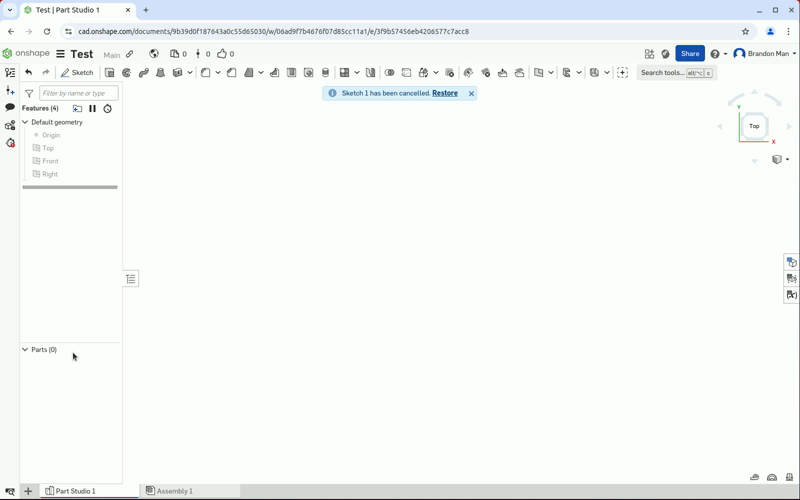
key(shift+p)
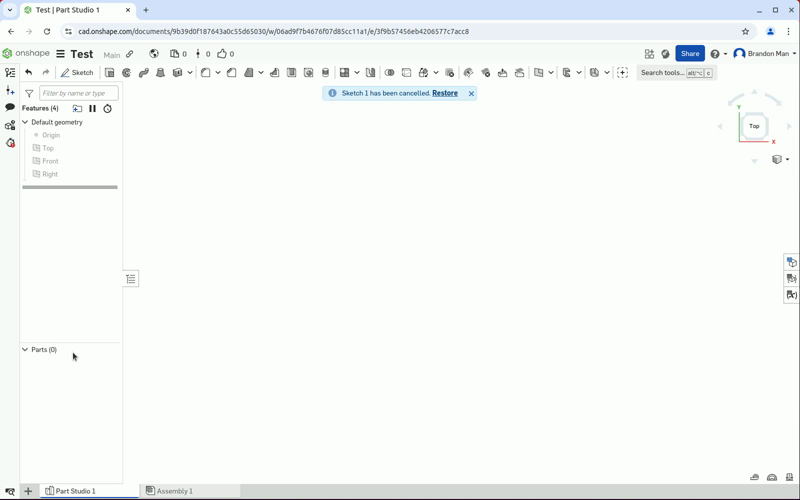
key(space)
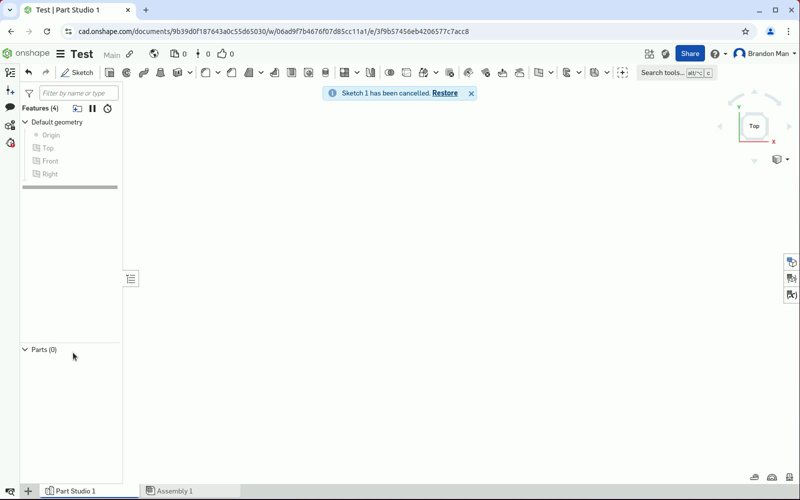
key_down(shift)
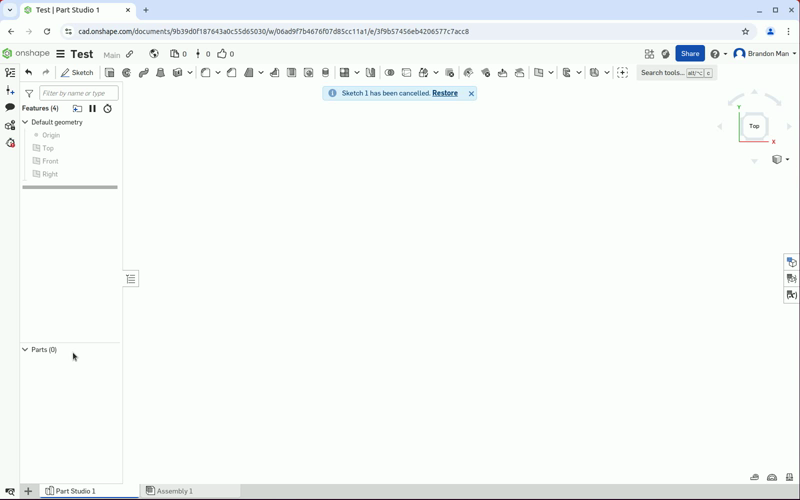
key(up)
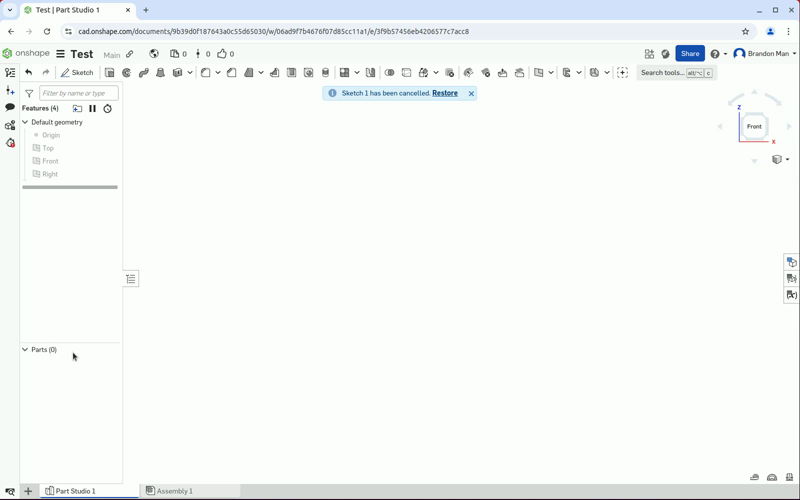
key_up(shift)
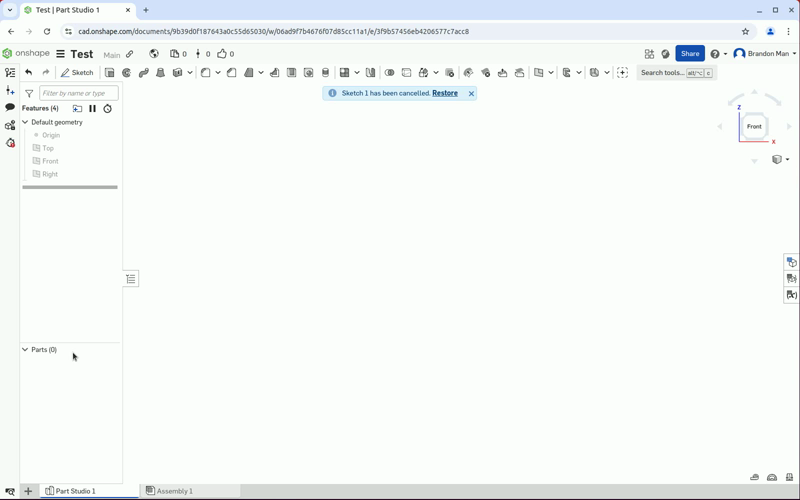
mouse_move(73, 352)
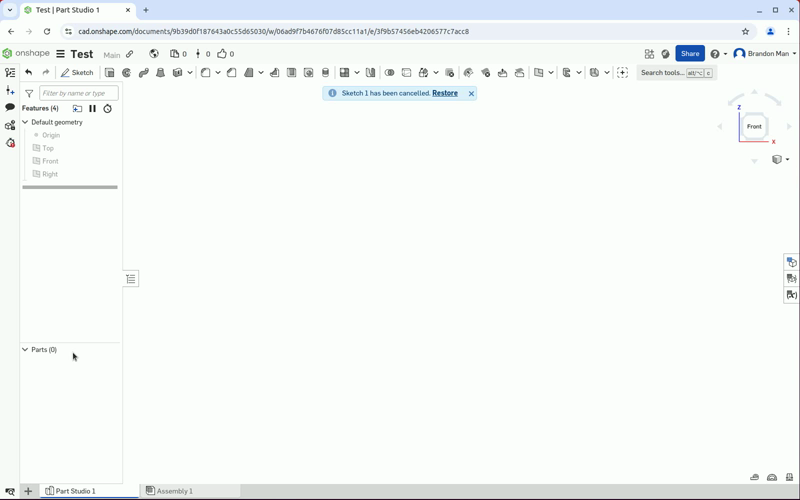
key(shift+y)
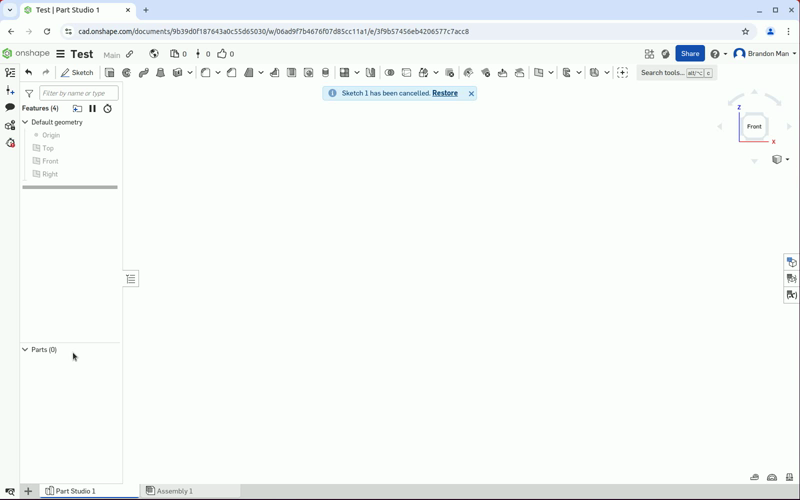
key(shift+s)
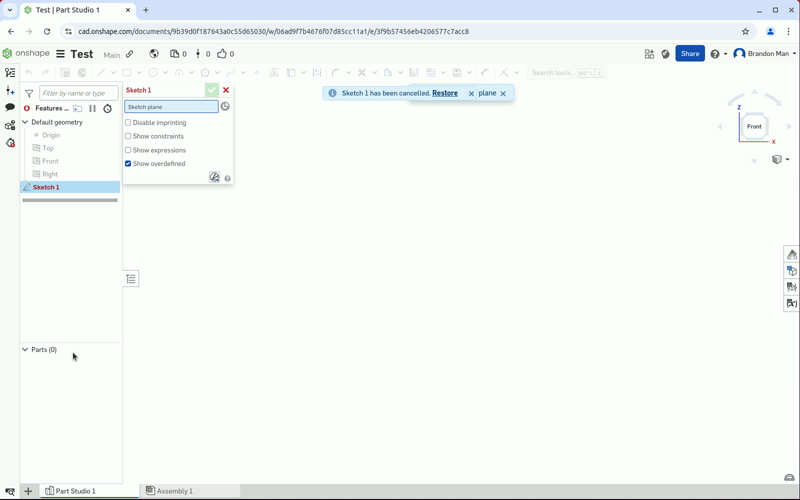
mouse_move(73, 163)
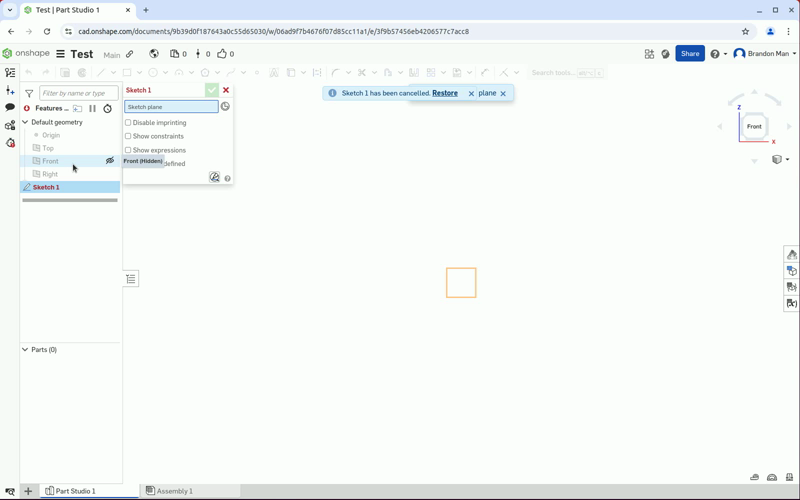
click(73, 163)
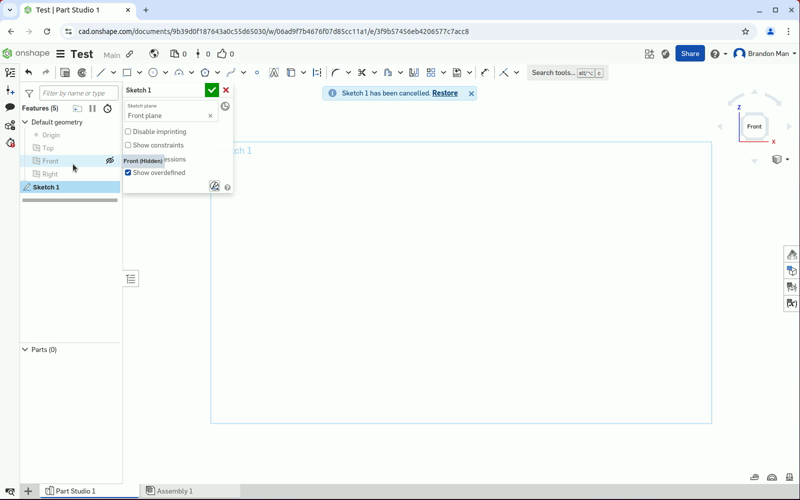
mouse_move(73, 352)
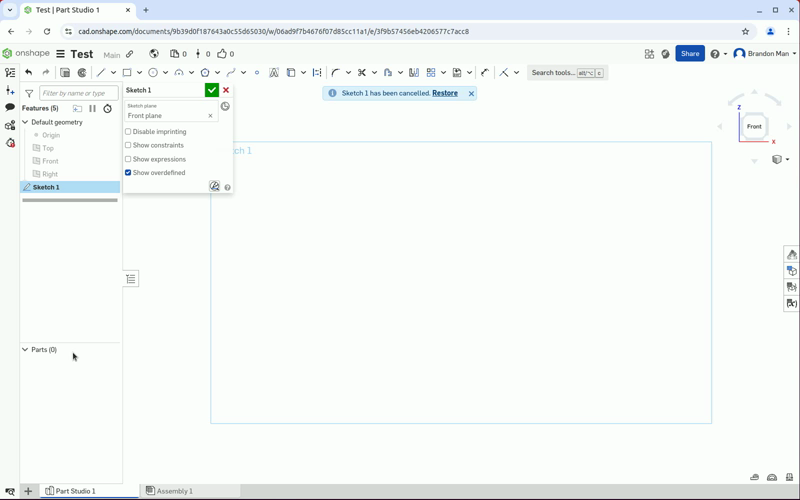
key(y)
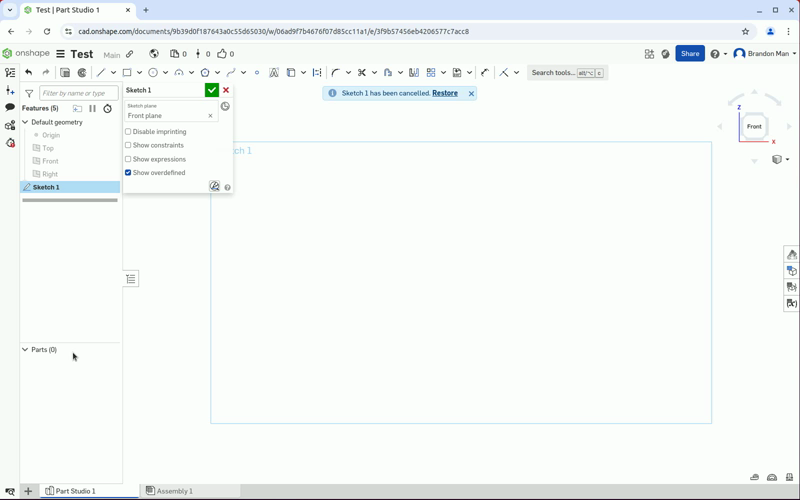
key(l)
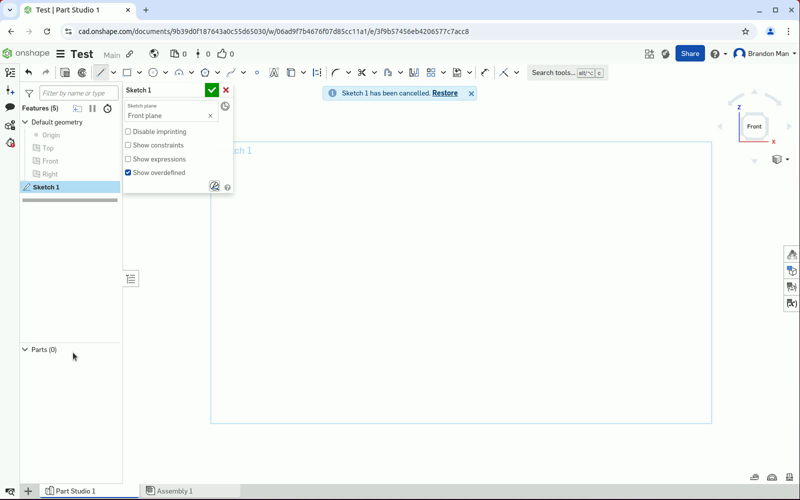
key_down(shift)
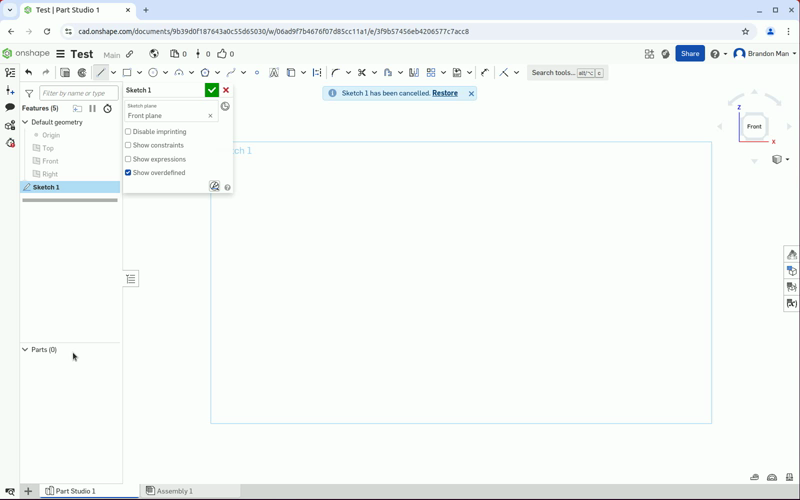
mouse_move(358, 226)
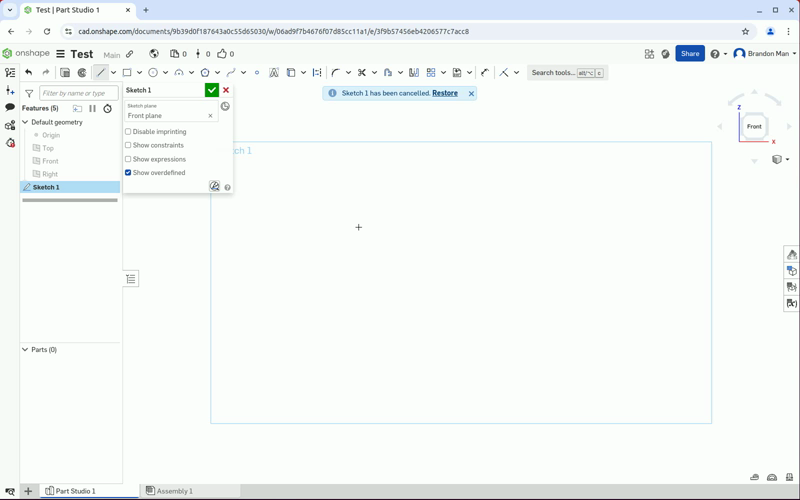
click(358, 226)
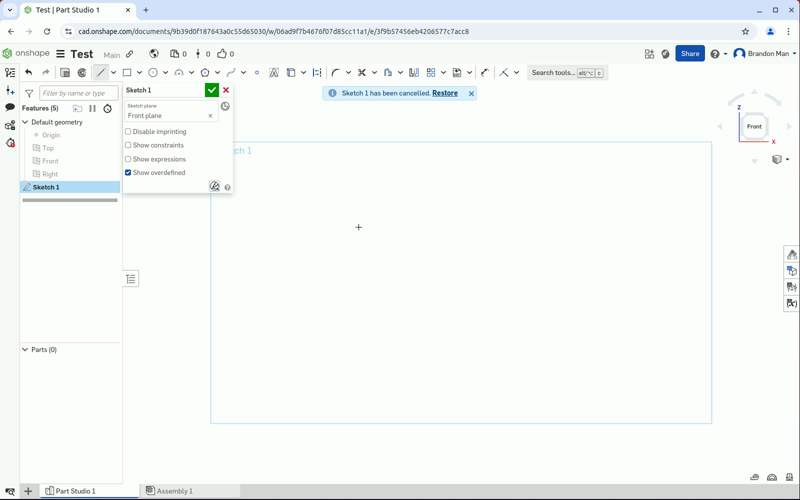
key_up(shift)
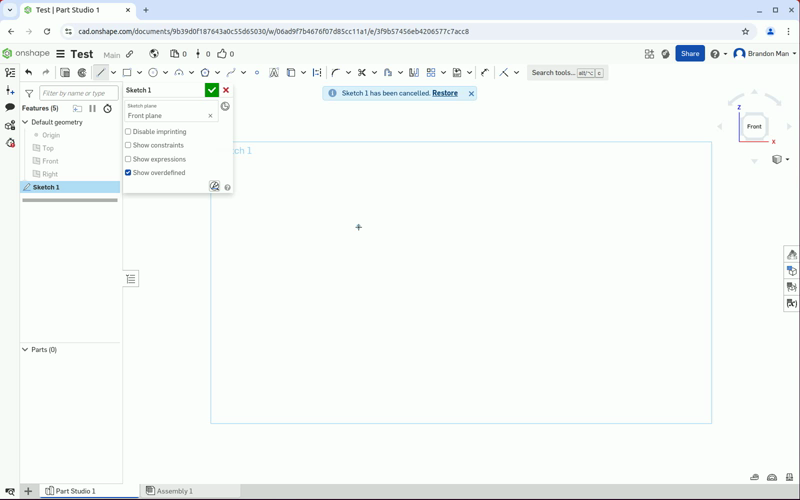
key_down(shift)
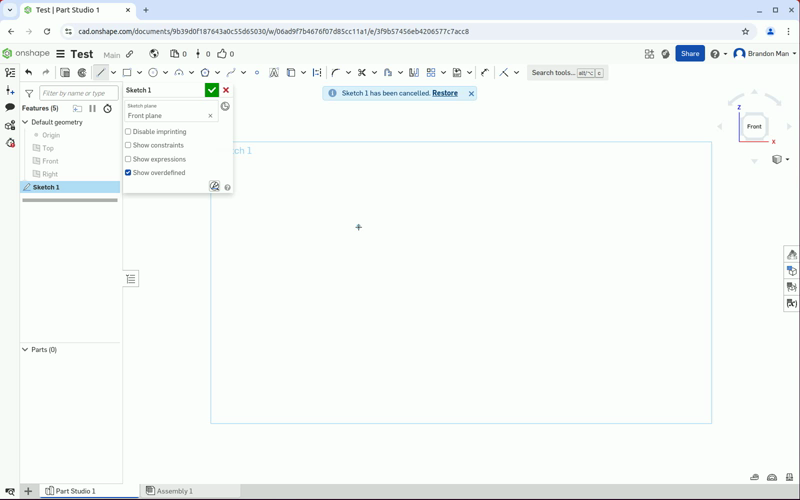
mouse_move(388, 226)
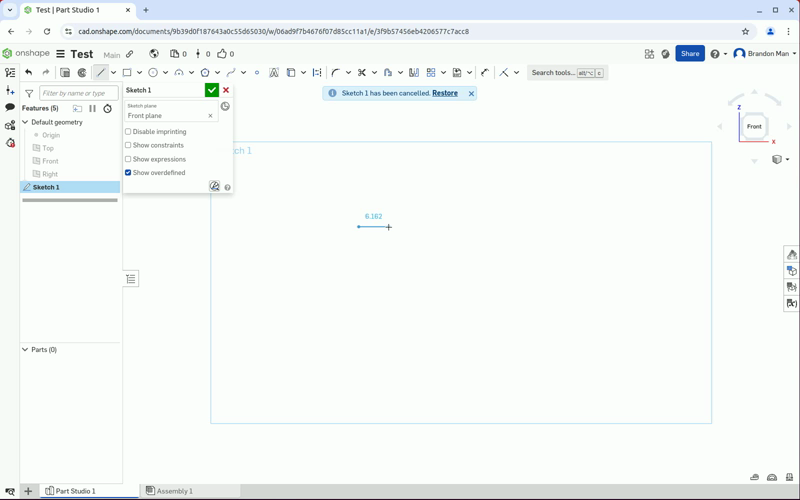
mouse_move(409, 226)
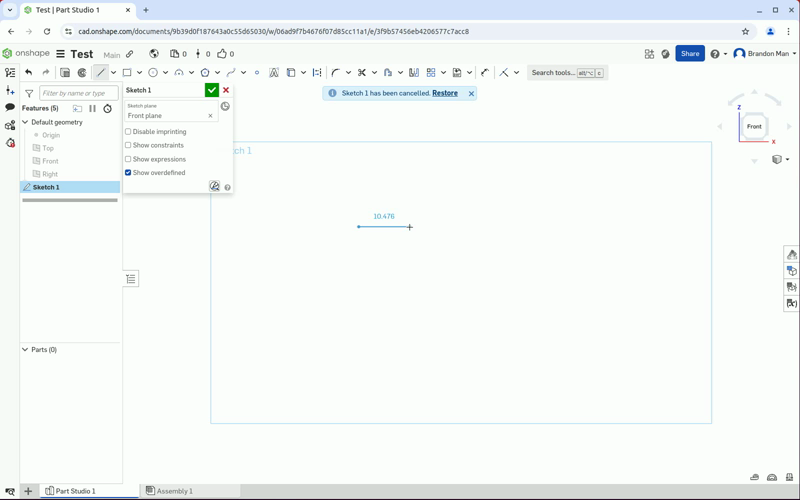
click(409, 226)
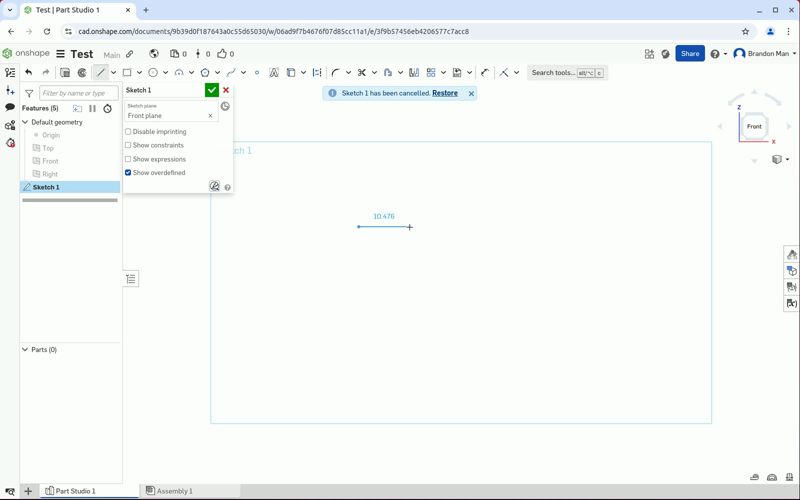
key_up(shift)
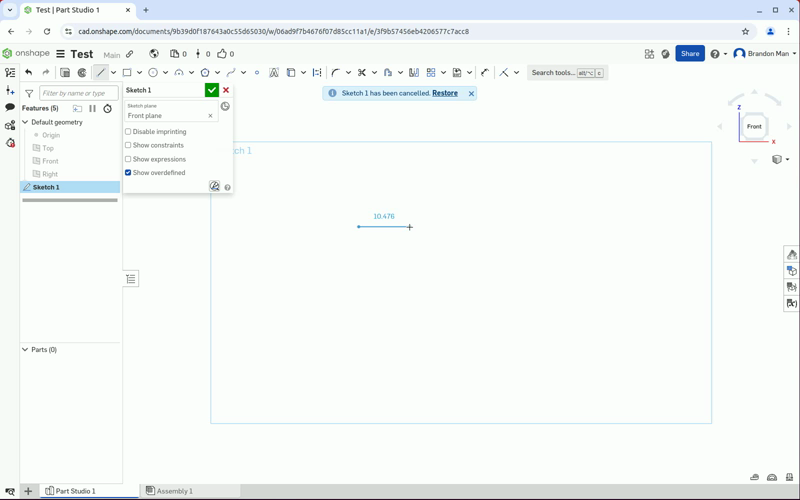
key_down(shift)
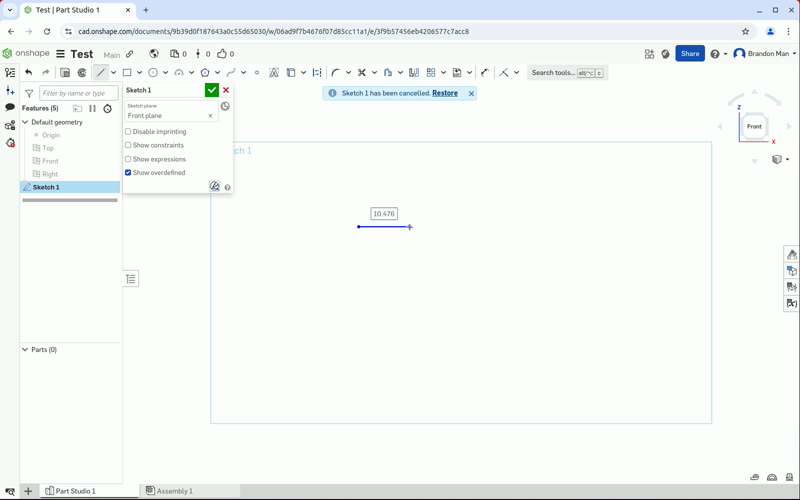
mouse_move(439, 226)
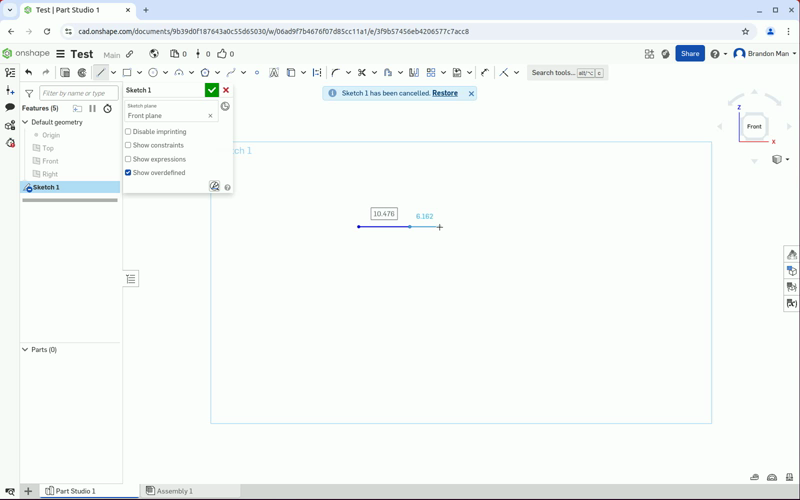
mouse_move(409, 193)
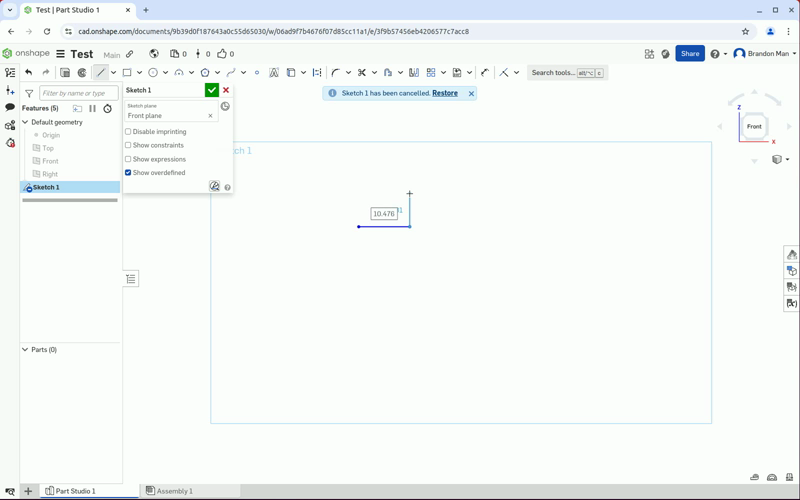
click(409, 193)
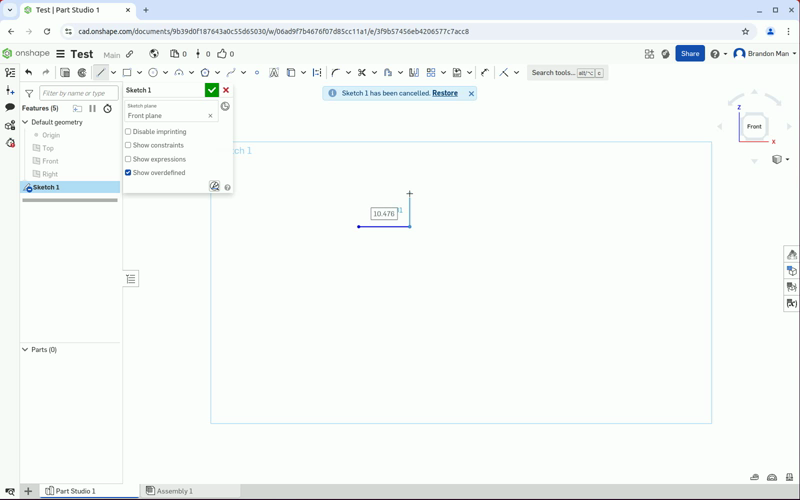
key_up(shift)
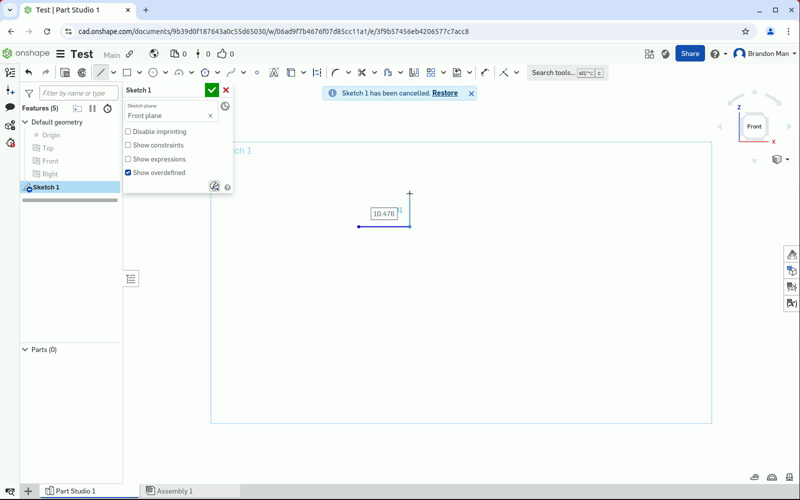
key_down(shift)
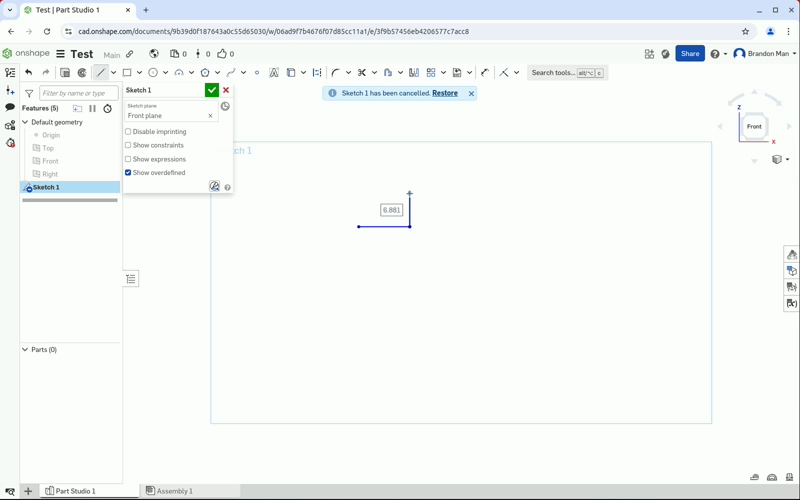
mouse_move(439, 193)
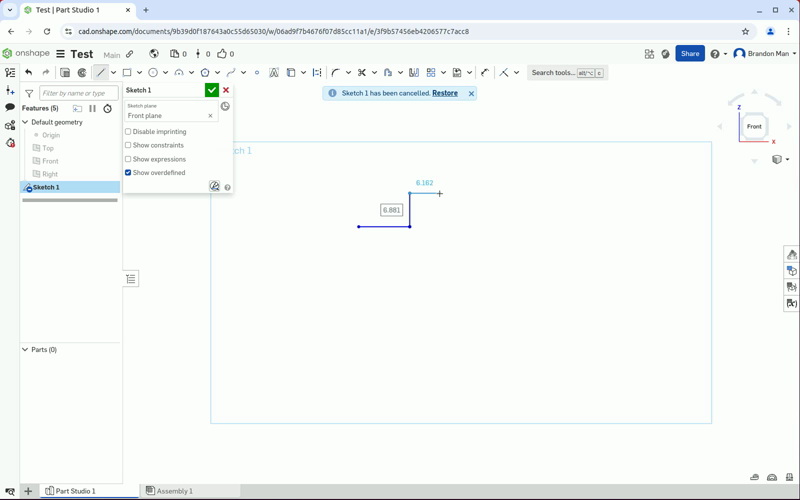
mouse_move(358, 193)
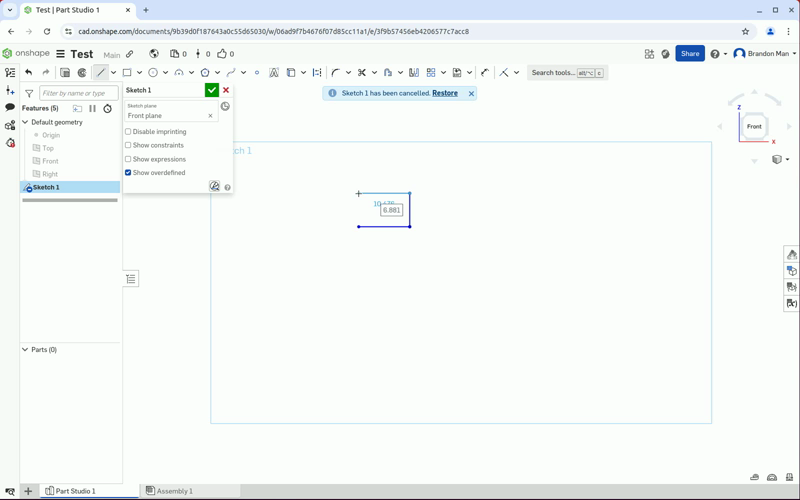
click(358, 193)
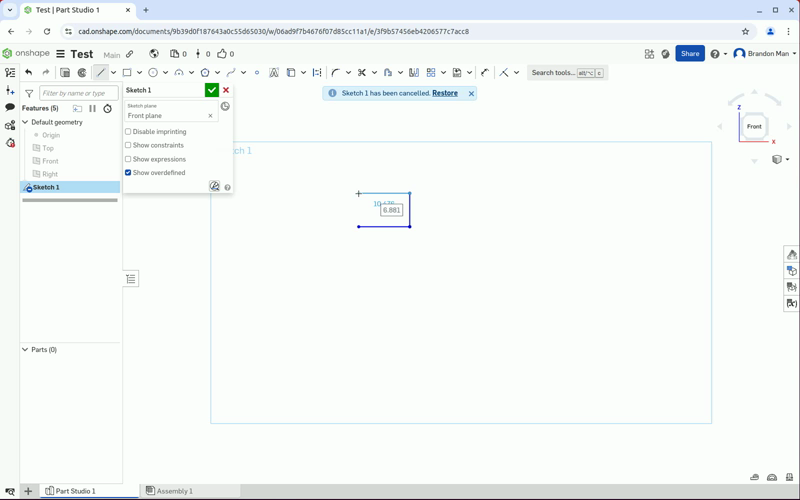
key_up(shift)
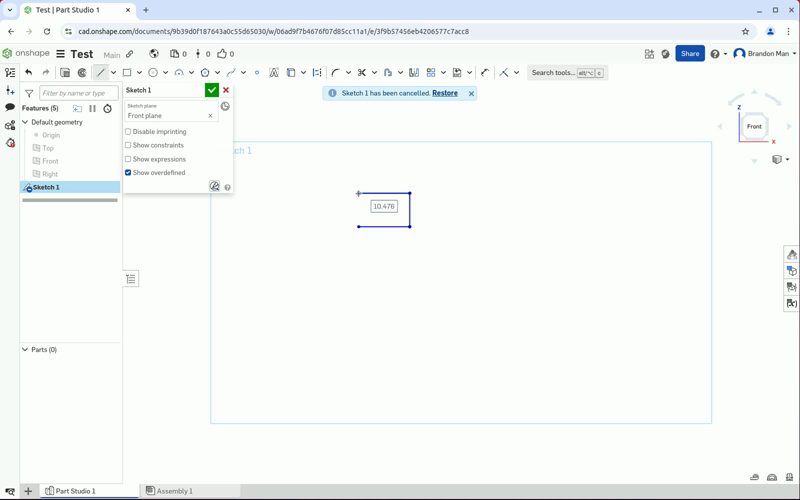
mouse_move(388, 193)
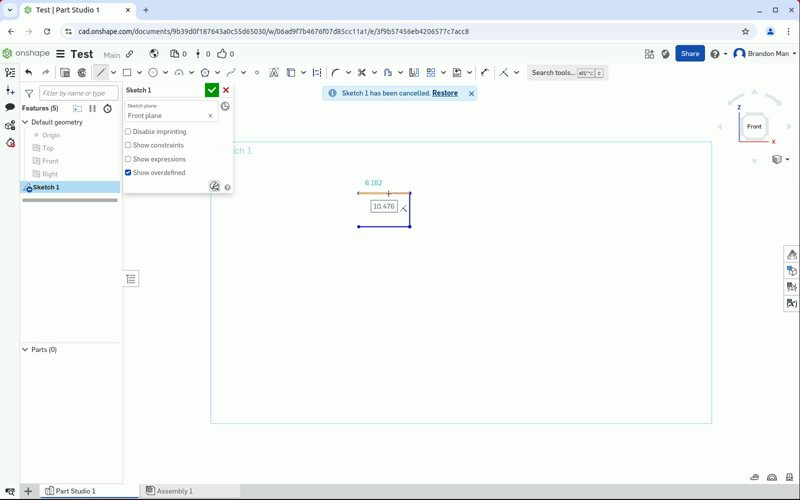
key_down(shift)
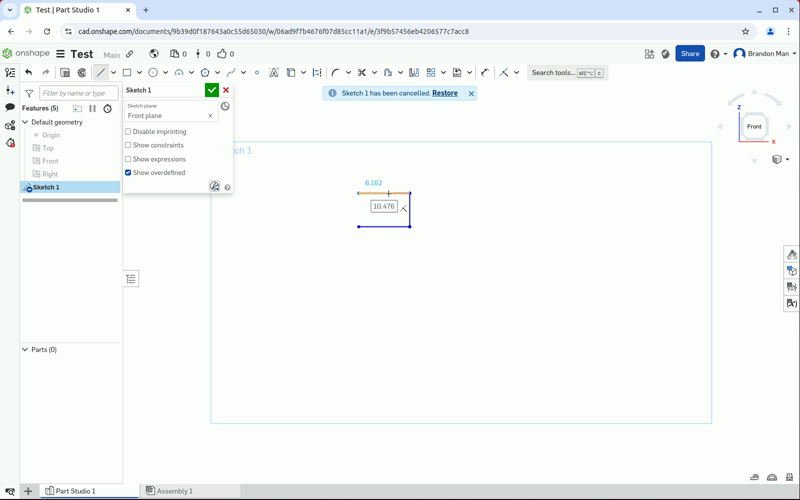
mouse_move(358, 226)
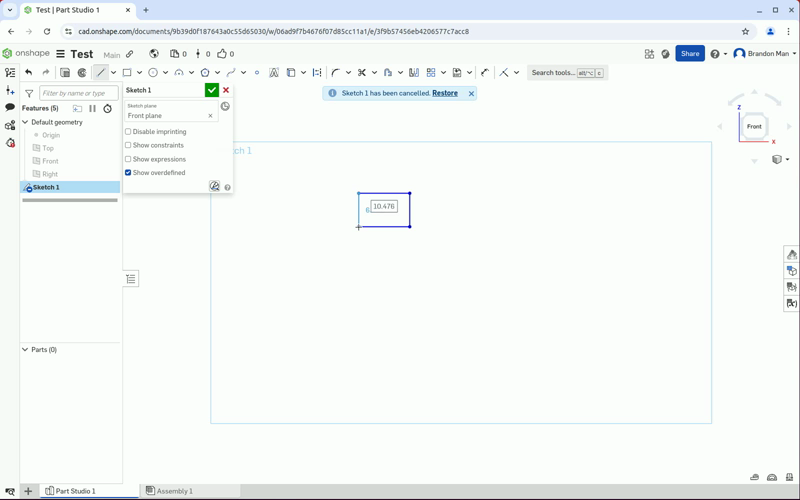
key_up(shift)
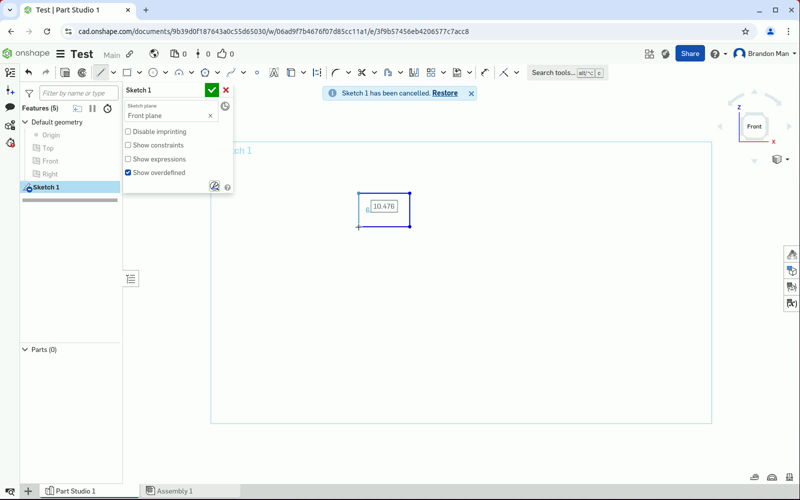
click(358, 226)
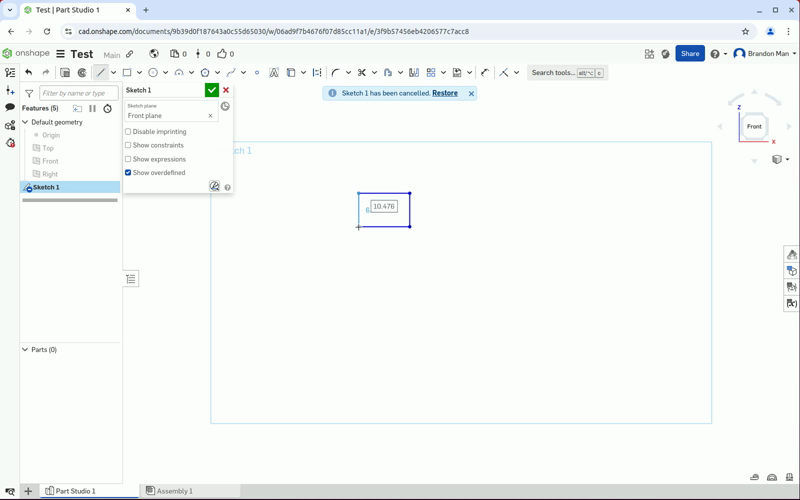
key(esc)
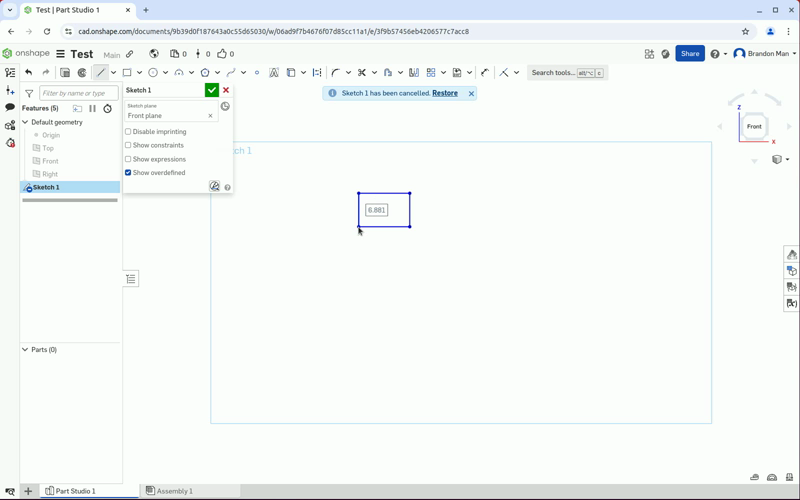
mouse_move(361, 225)
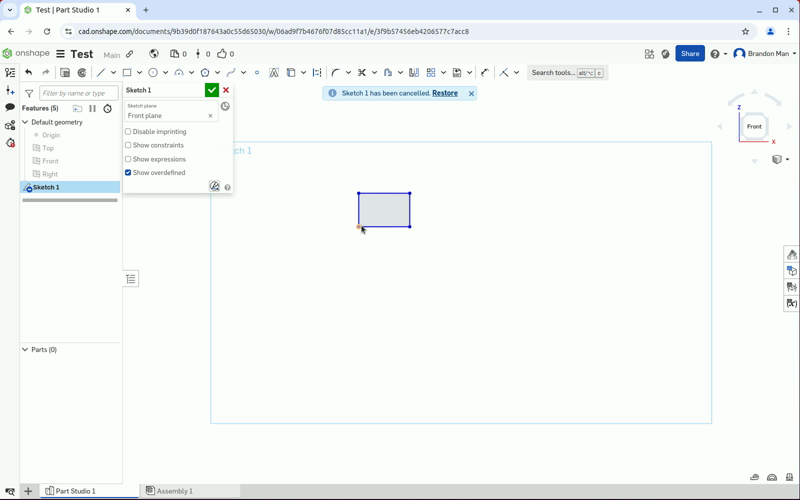
scroll(6)
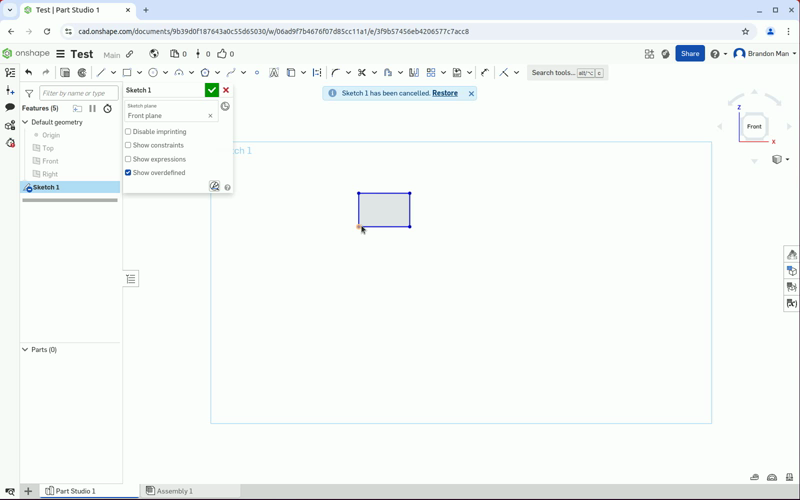
scroll(6)
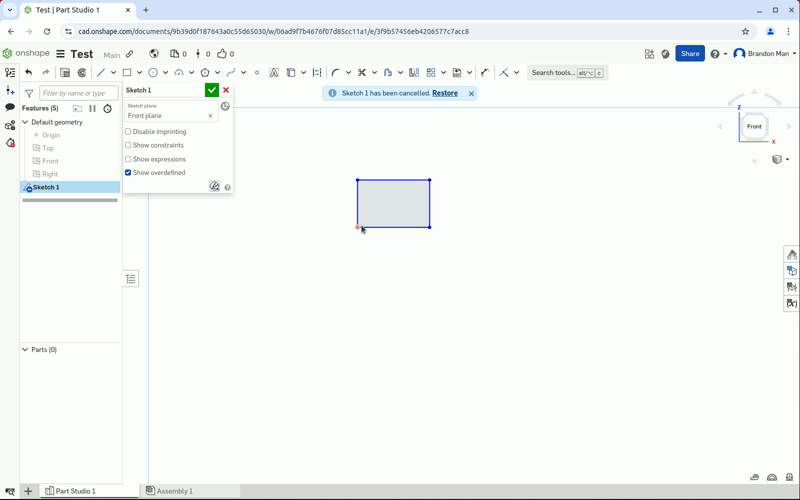
scroll(6)
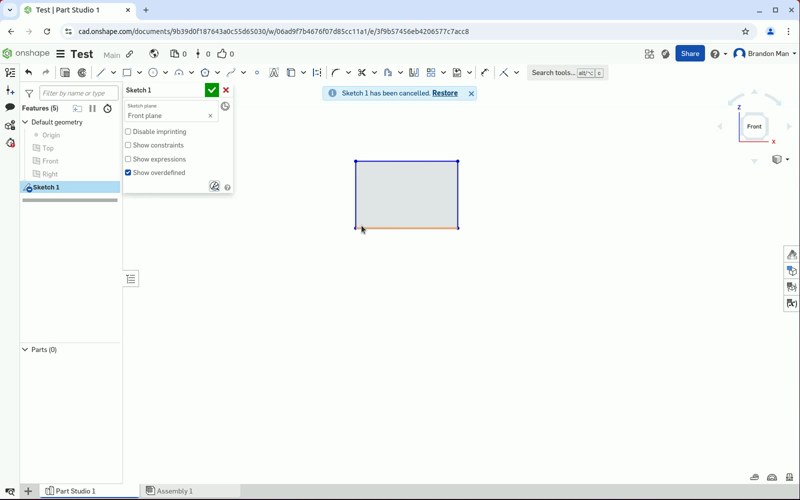
scroll(6)
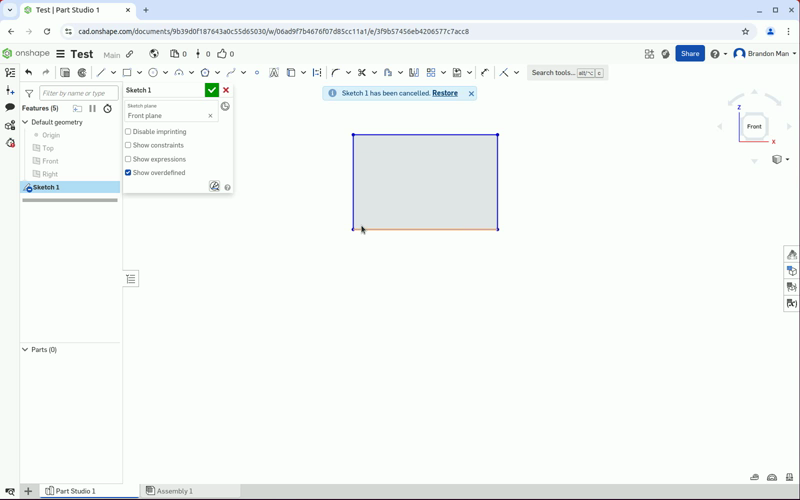
scroll(6)
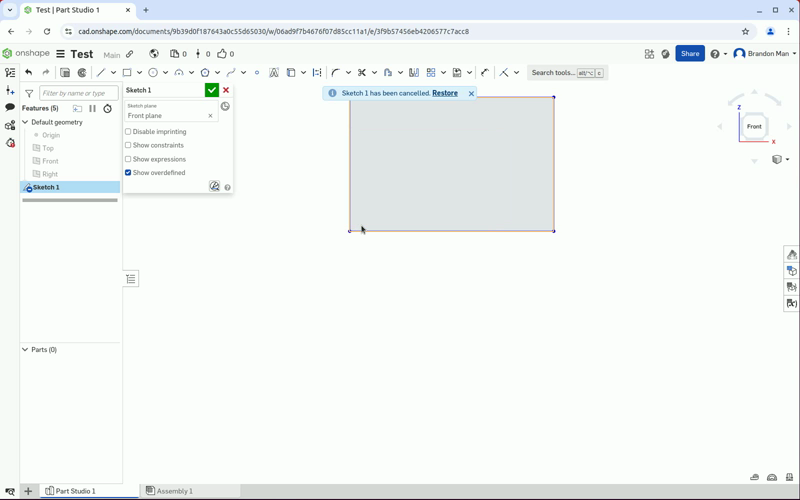
scroll(6)
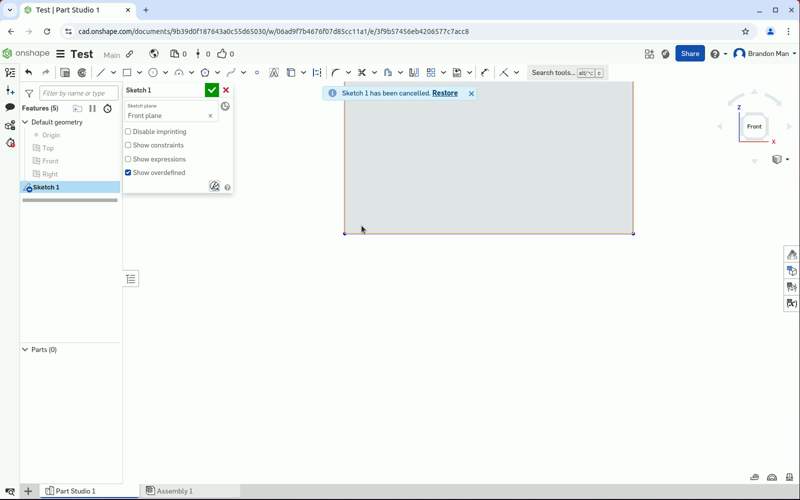
scroll(6)
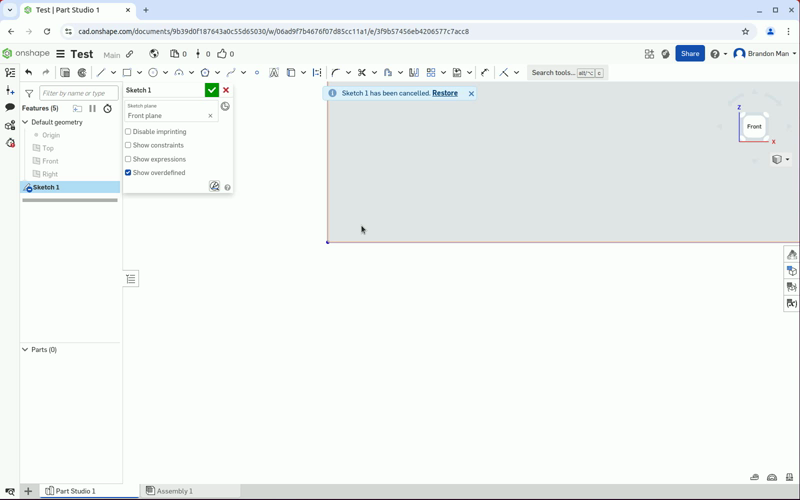
click(361, 225)
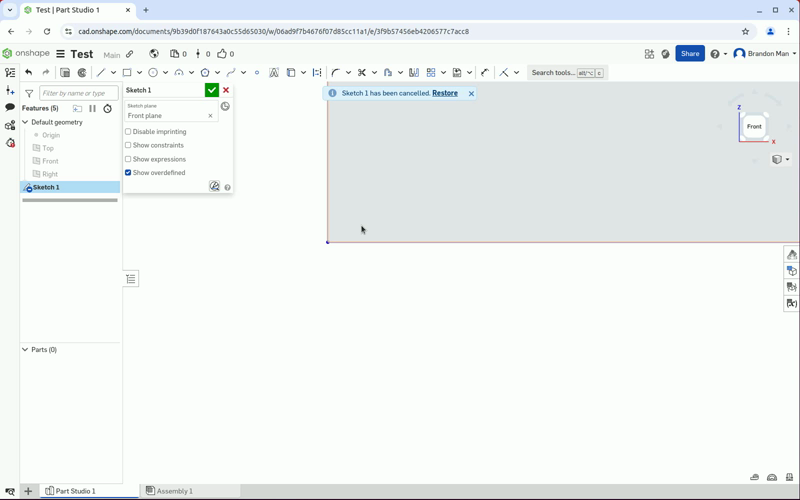
scroll(-6)
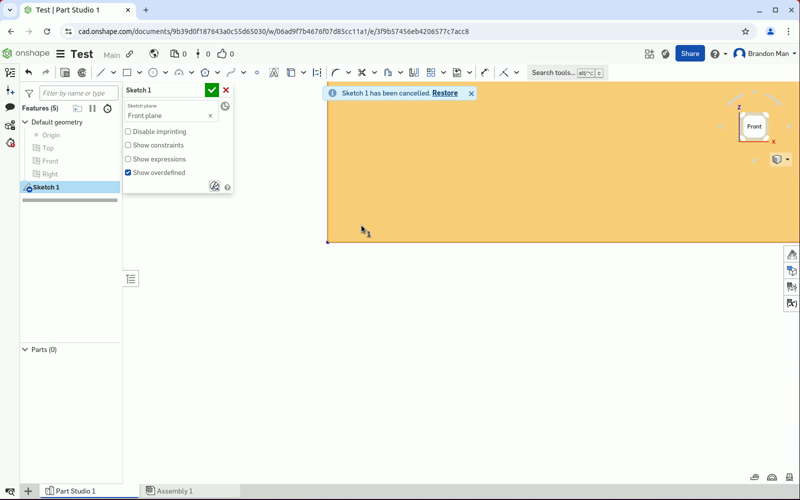
scroll(-6)
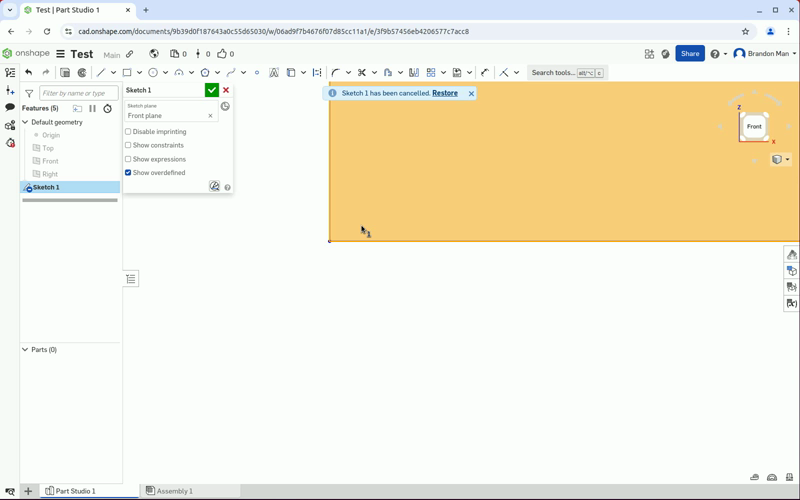
scroll(-6)
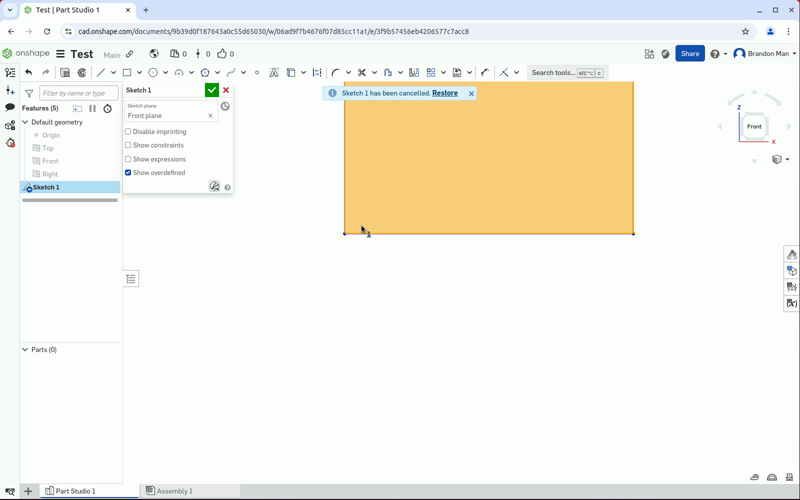
scroll(-6)
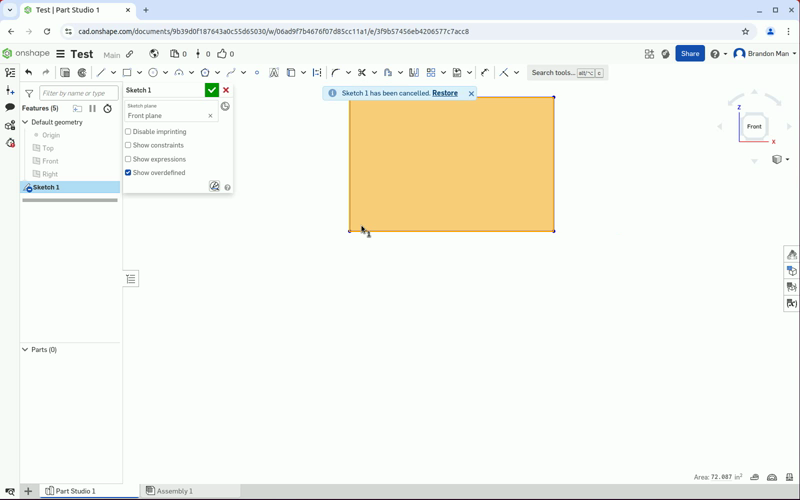
scroll(-6)
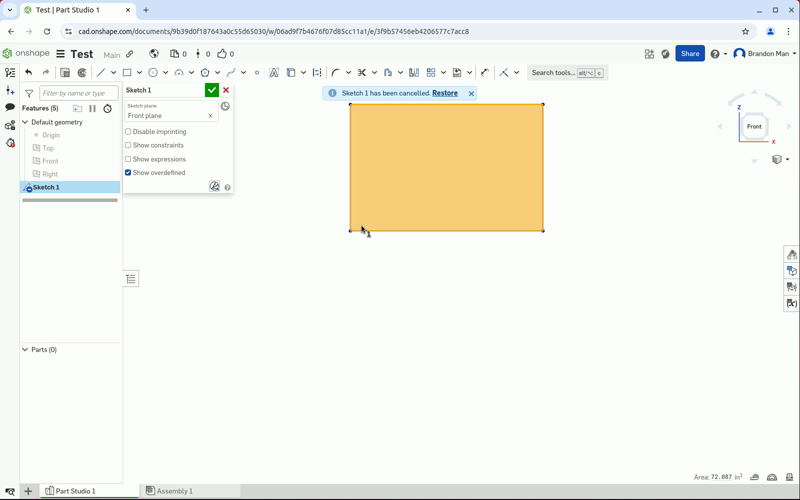
scroll(-6)
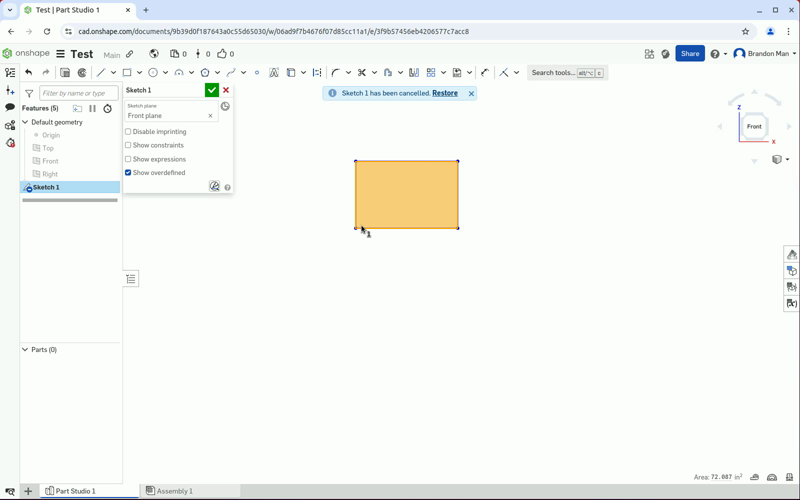
scroll(-6)
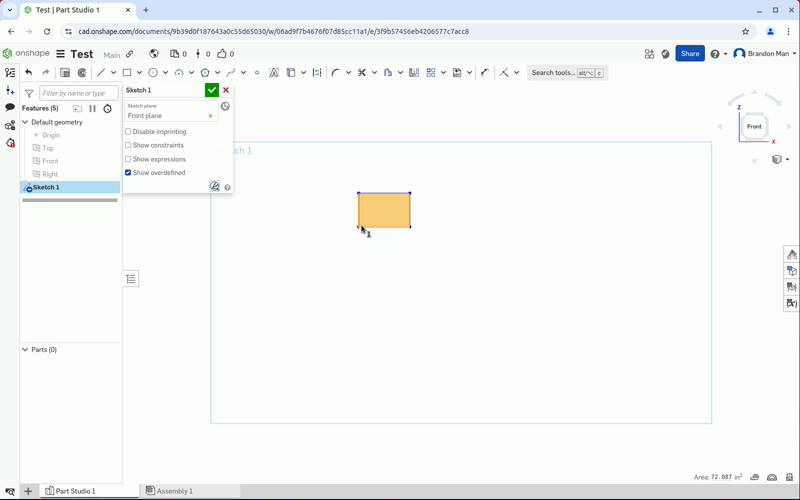
mouse_move(73, 352)
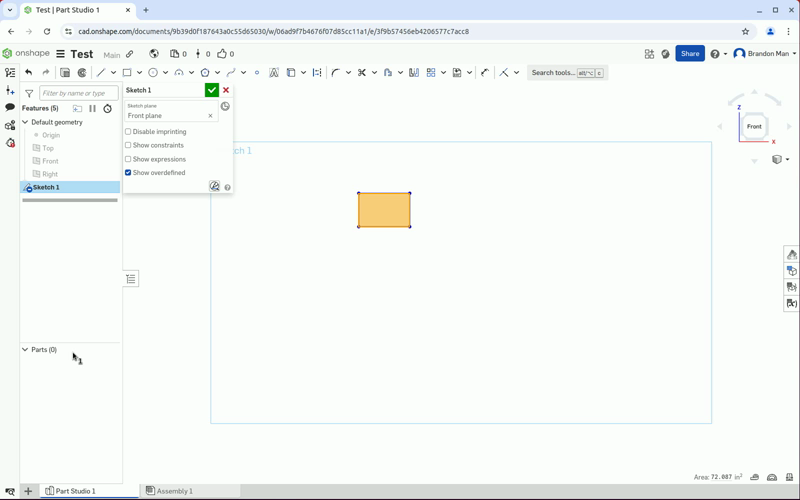
key(shift+y)
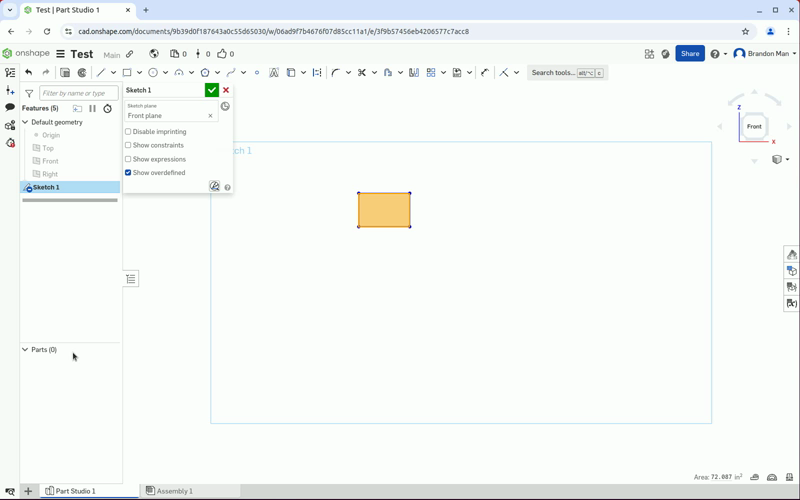
key(shift+e)
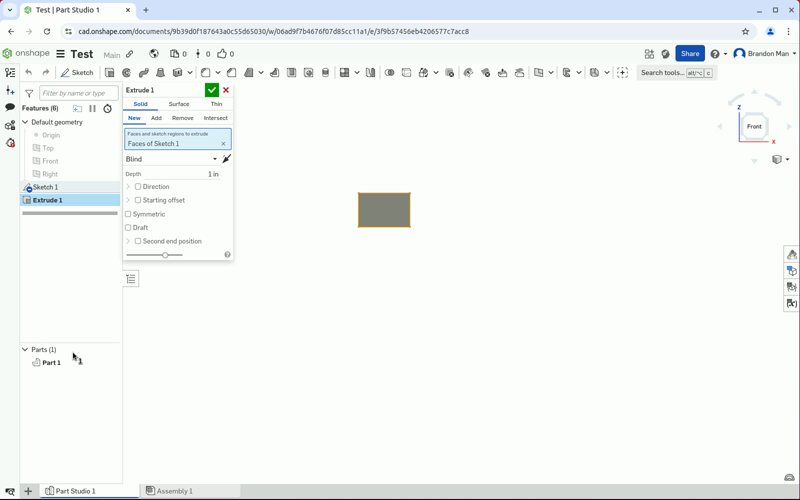
mouse_move(143, 106)
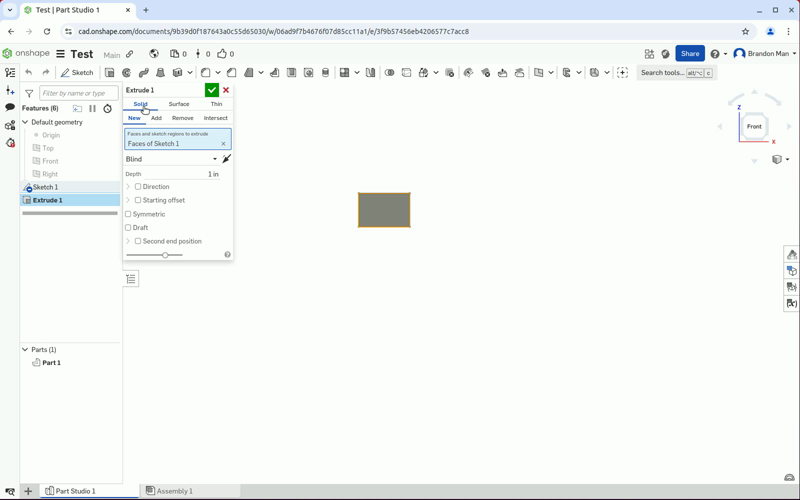
click(143, 106)
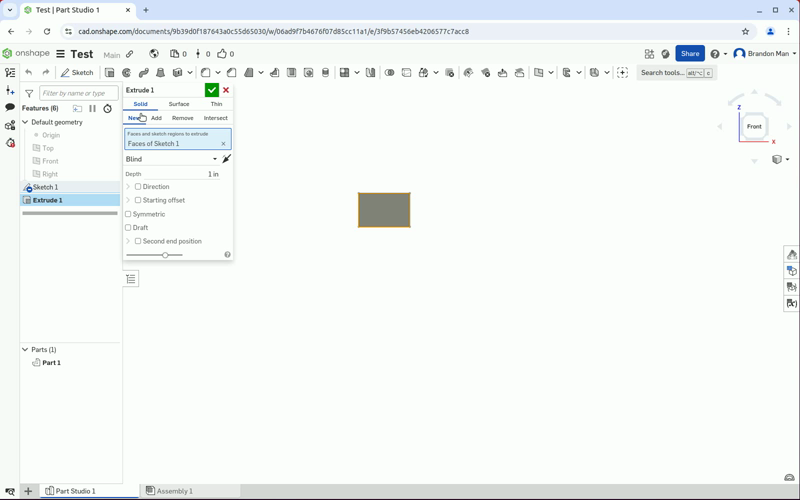
mouse_move(137, 120)
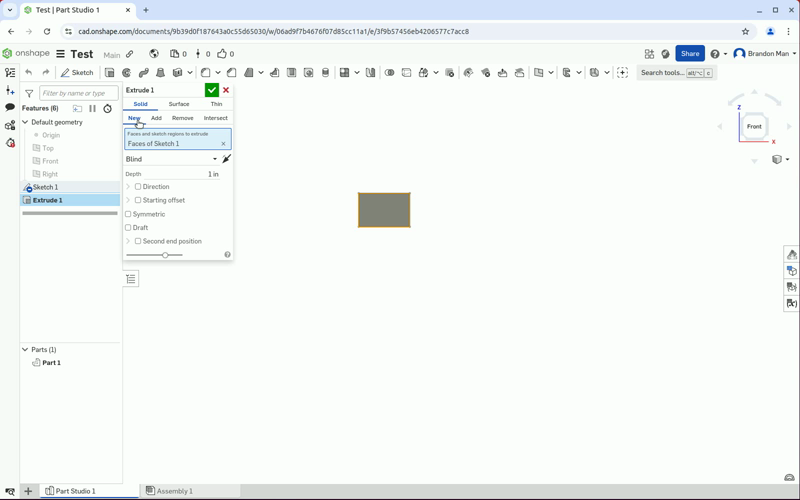
click(137, 120)
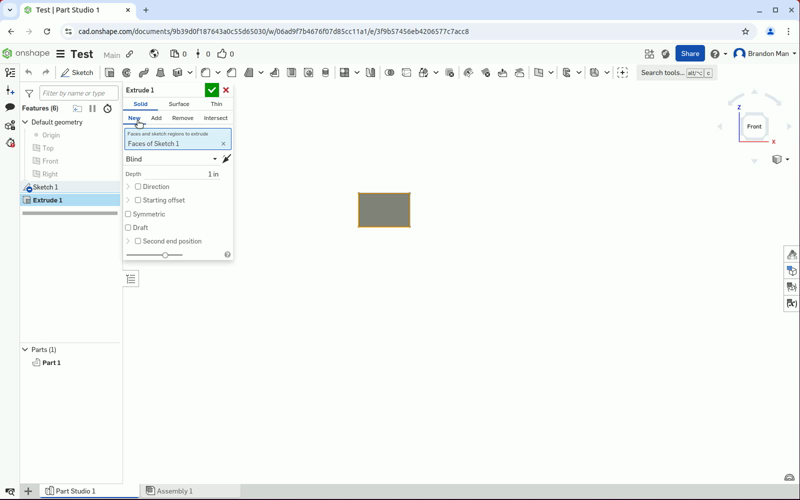
key(tab, 4)
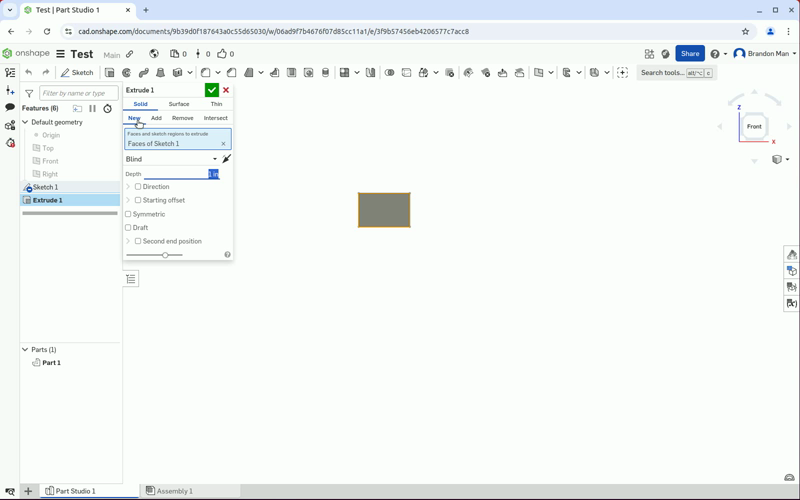
text(10.832)
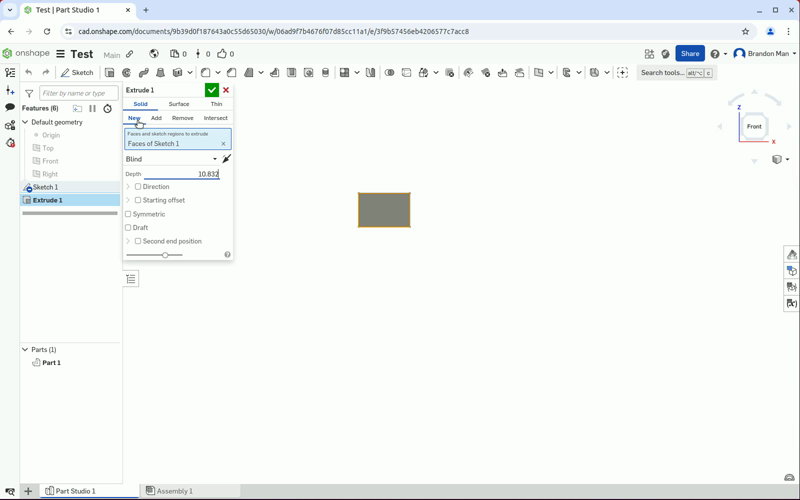
key(enter)
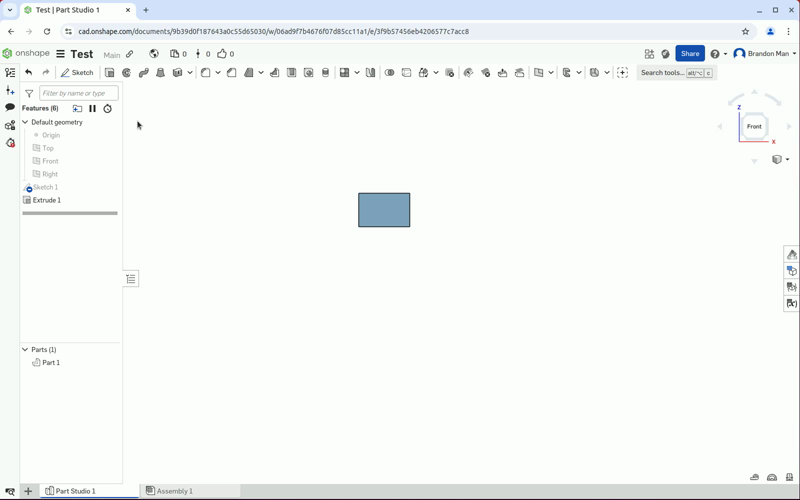
key(shift+h)
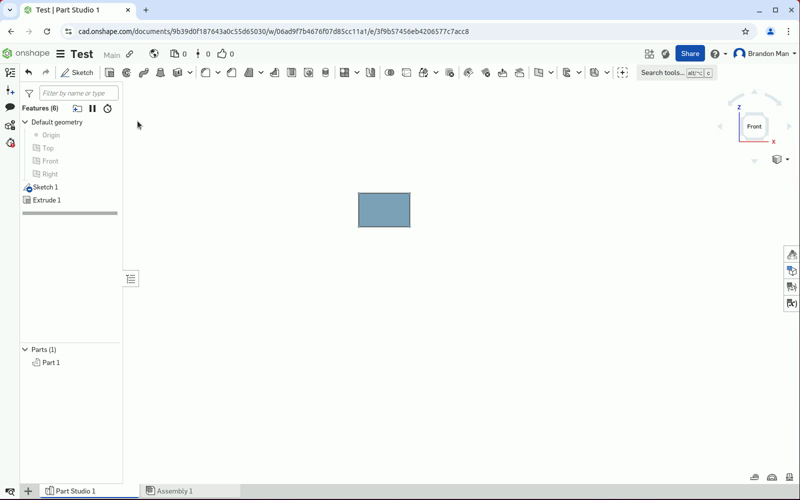
key(shift+h)
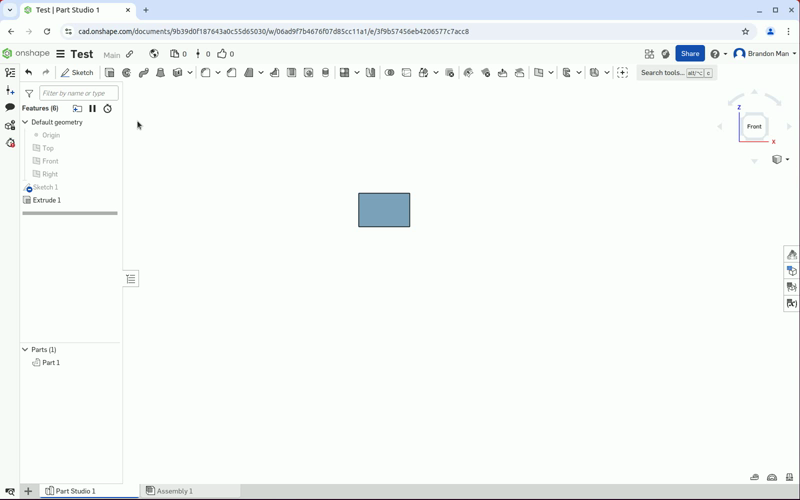
mouse_move(73, 189)
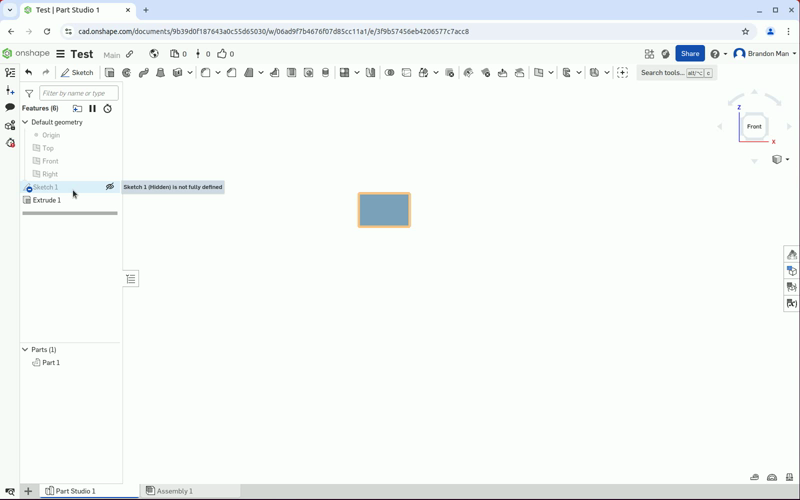
click(73, 189)
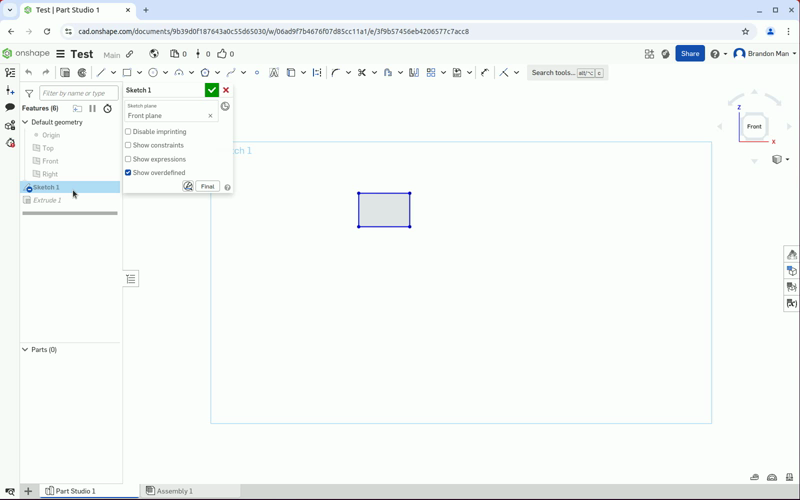
mouse_move(229, 92)
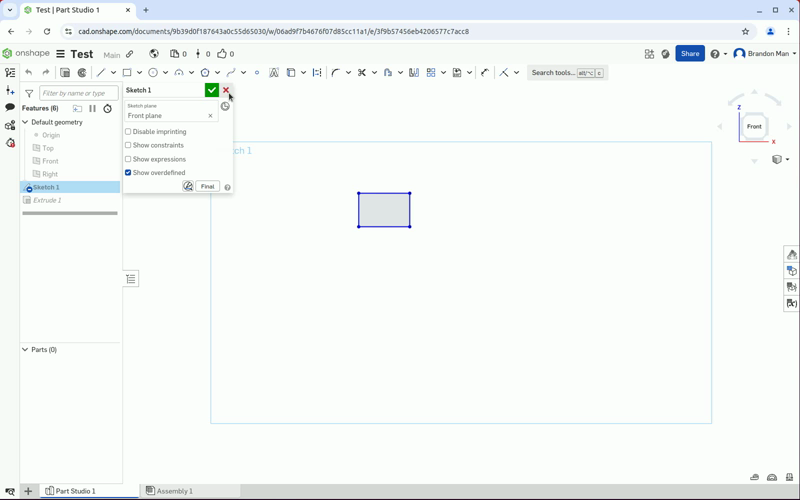
click(229, 92)
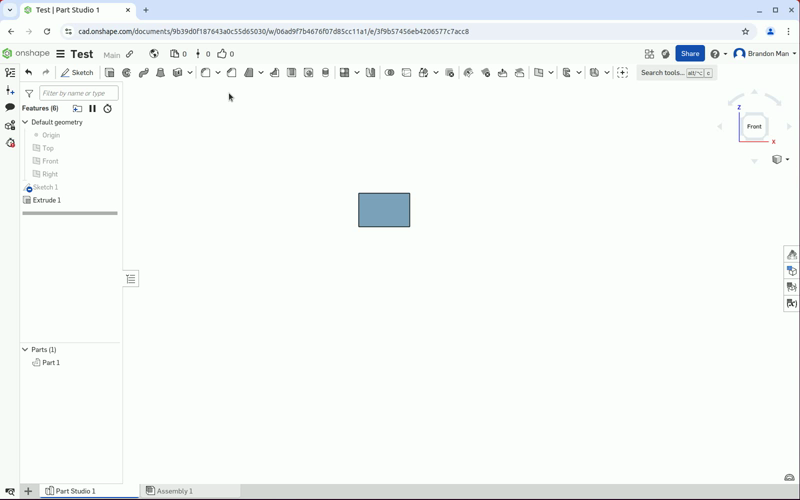
mouse_move(73, 352)
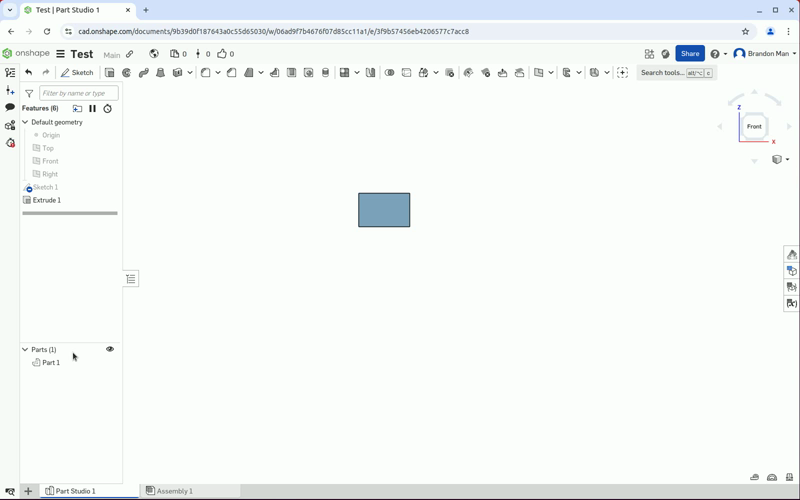
key(y)
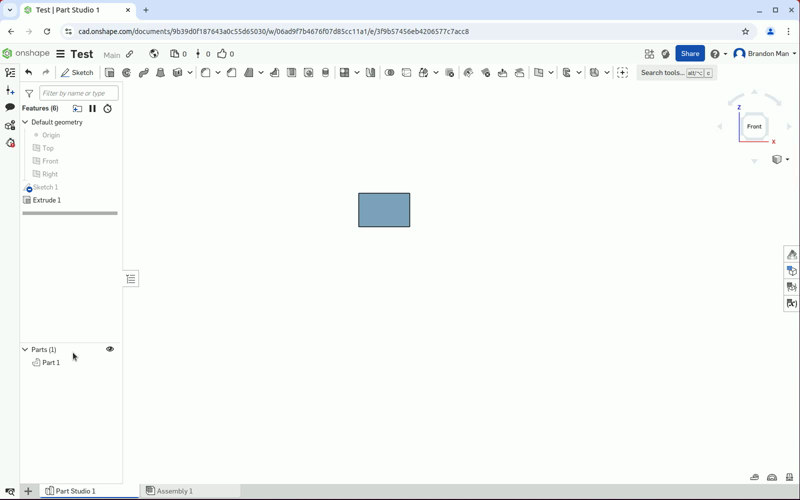
key(shift+p)
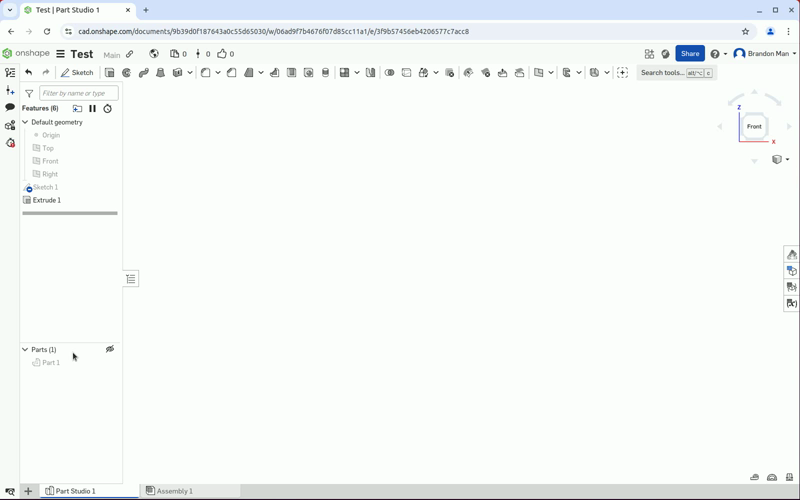
key(space)
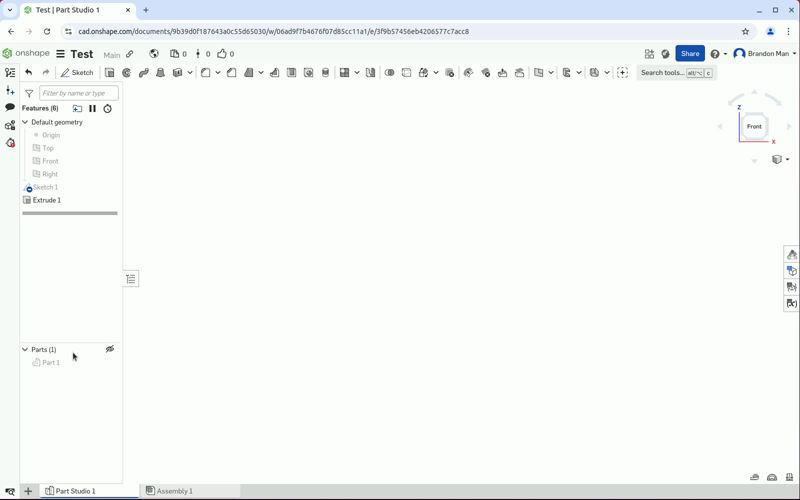
key_down(shift)
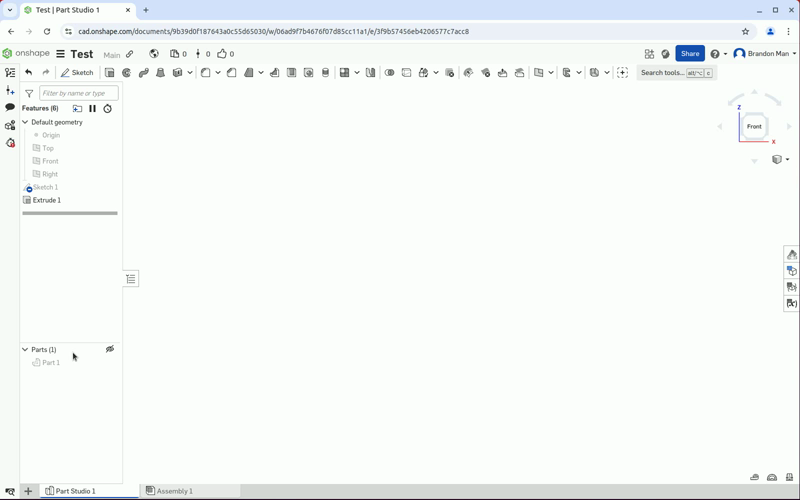
key(down)
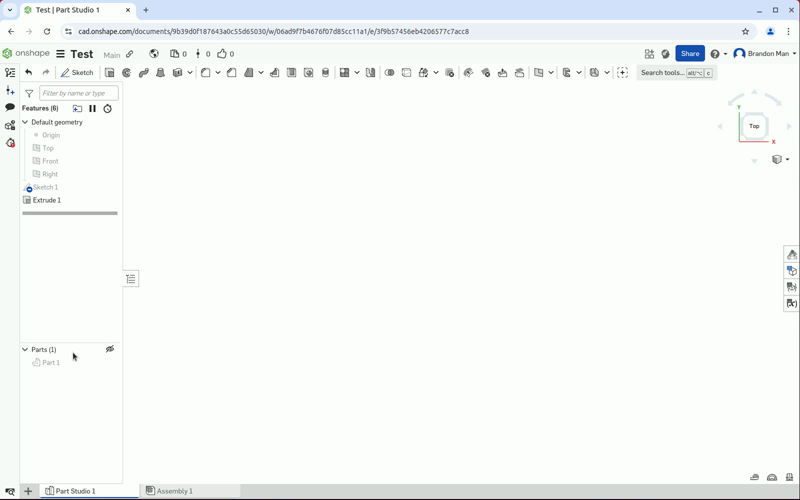
key_up(shift)
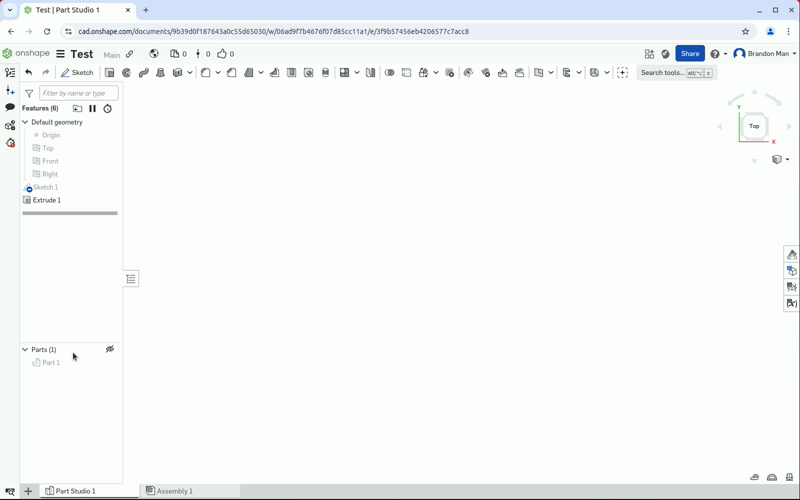
mouse_move(73, 352)
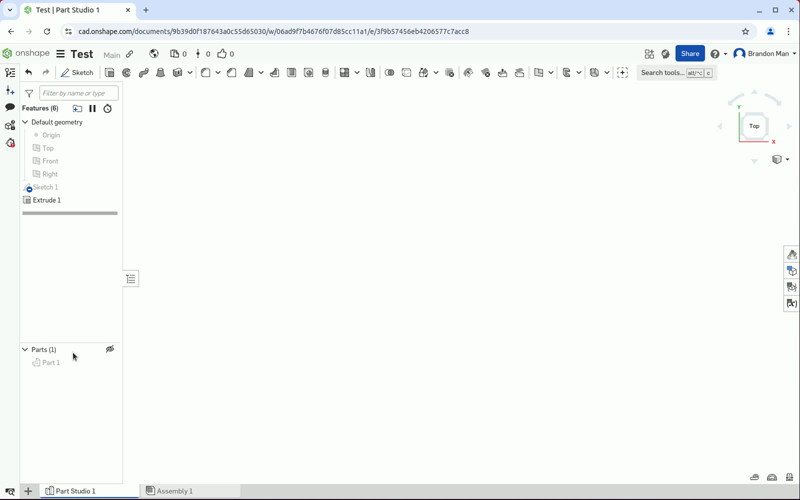
key(shift+y)
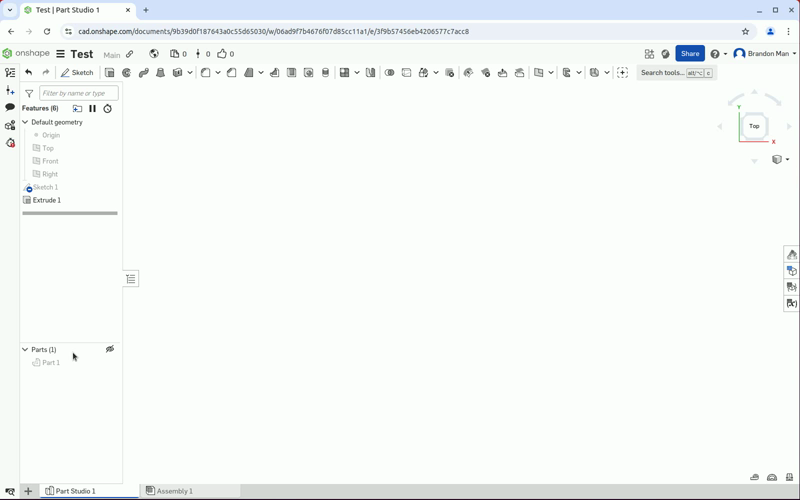
key(shift+s)
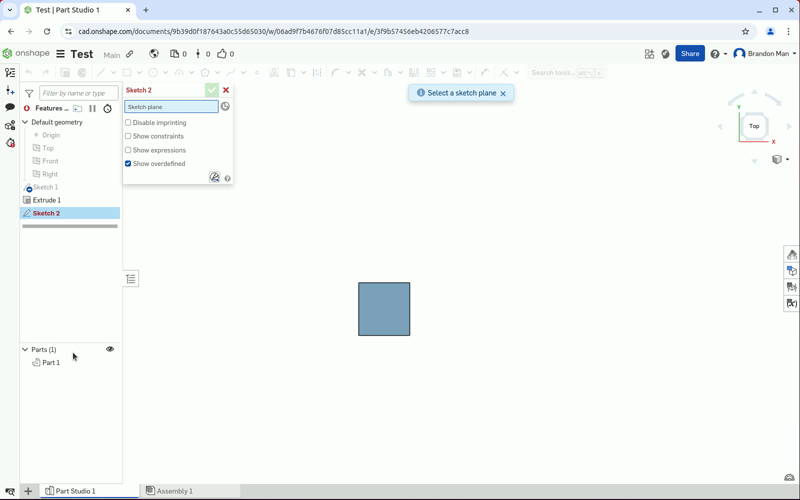
mouse_move(73, 150)
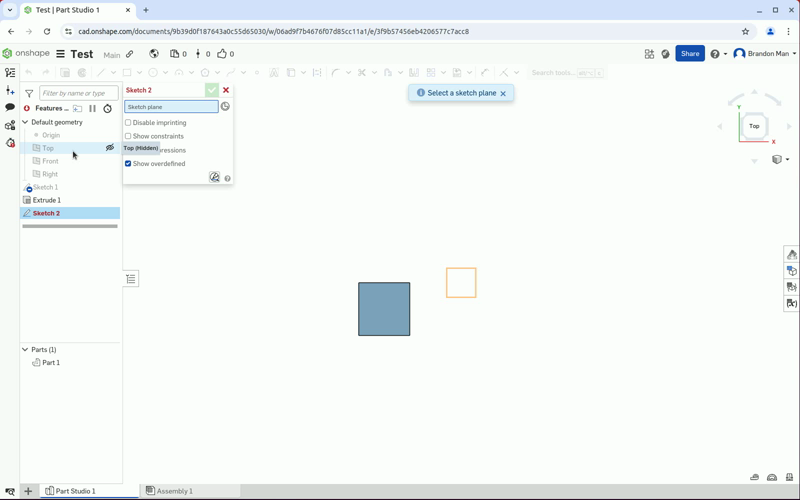
click(73, 150)
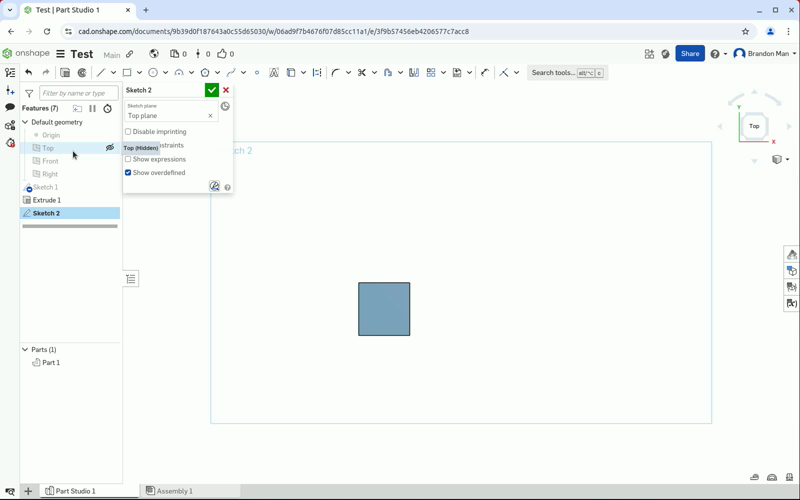
mouse_move(73, 352)
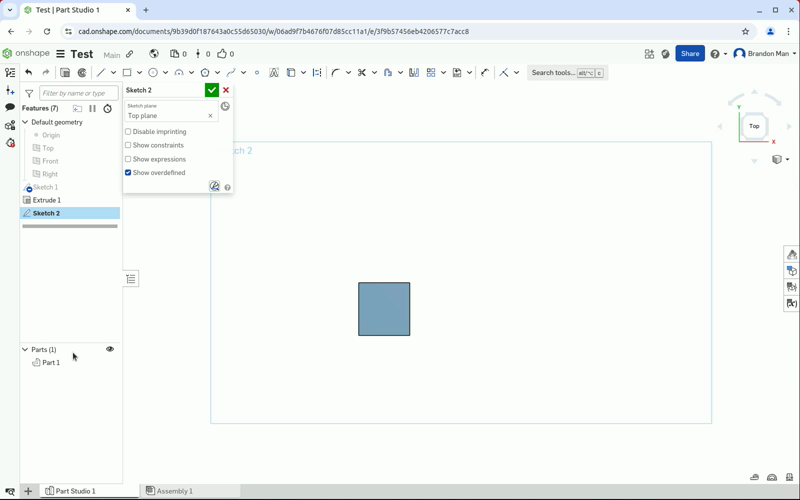
key(y)
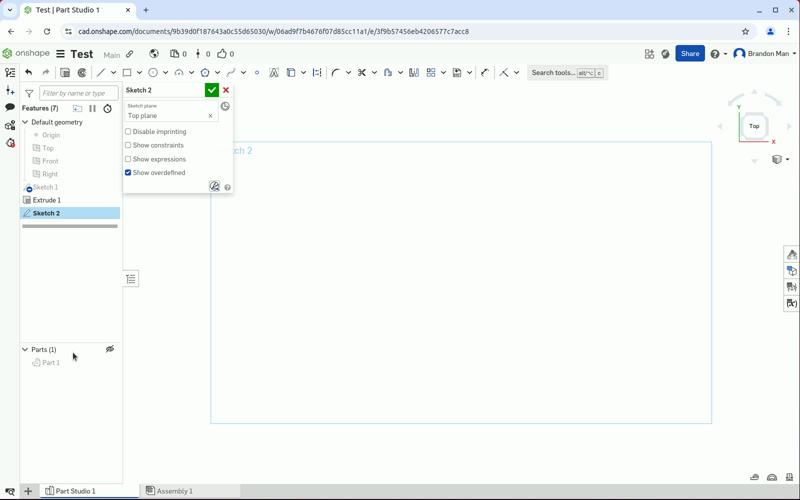
key(l)
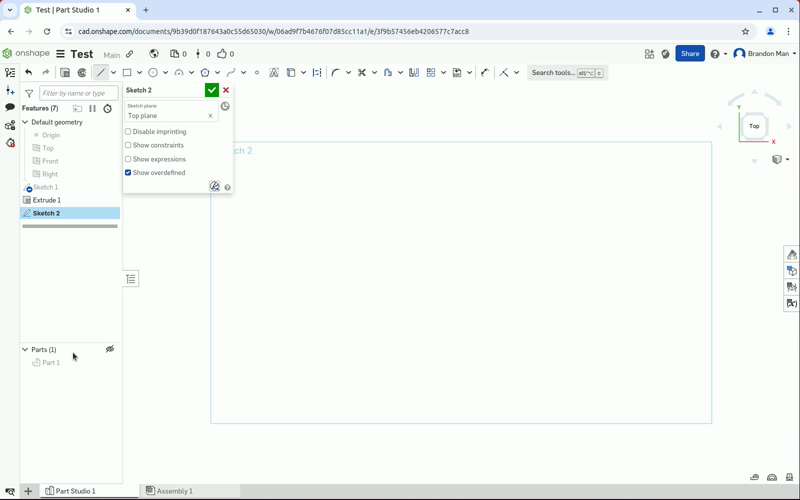
key_down(shift)
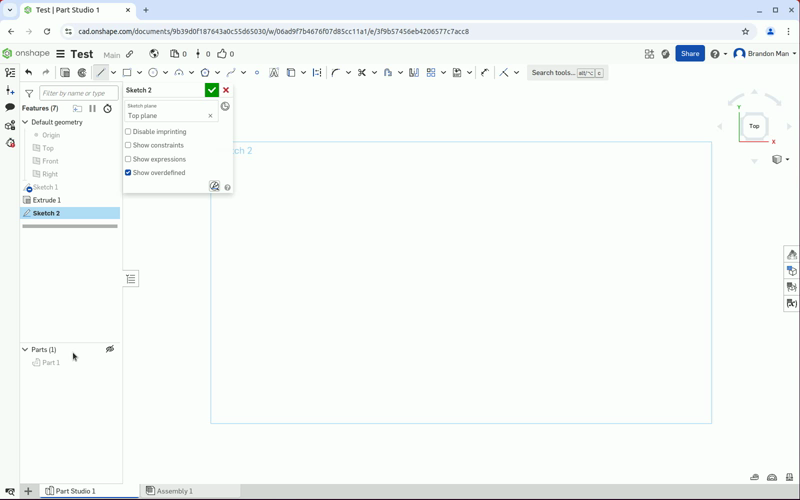
mouse_move(531, 187)
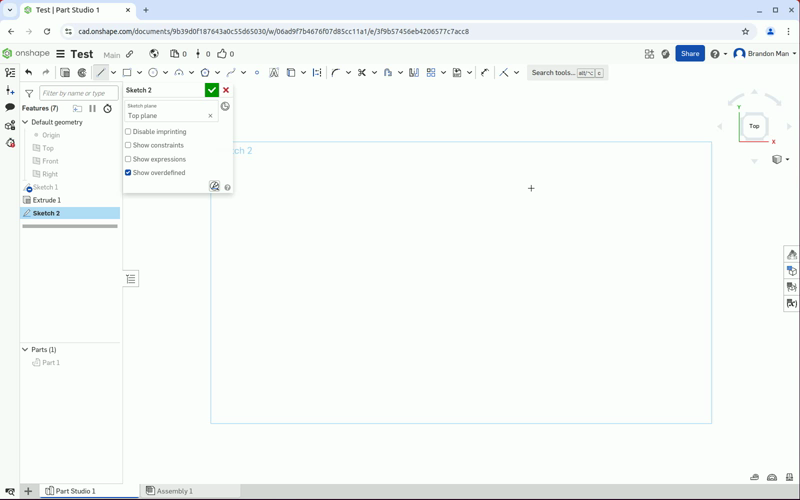
click(531, 187)
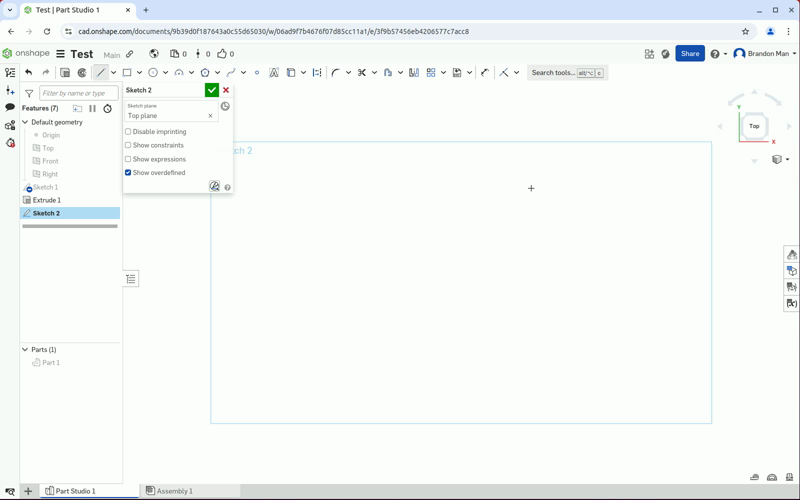
key_up(shift)
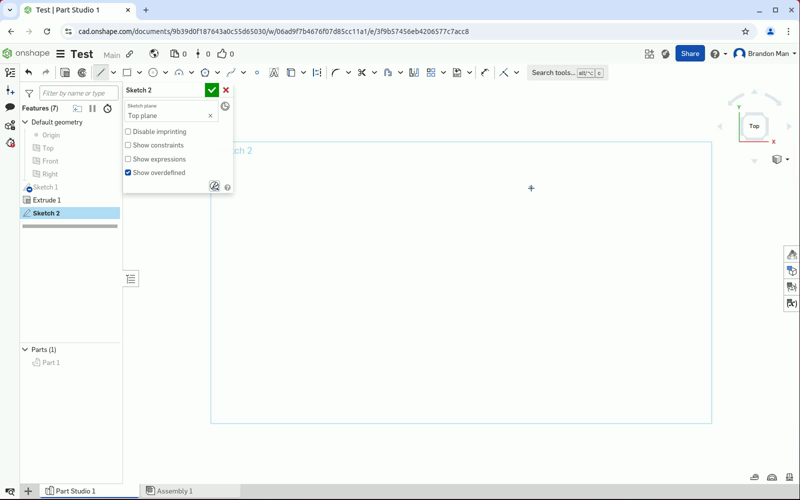
key_down(shift)
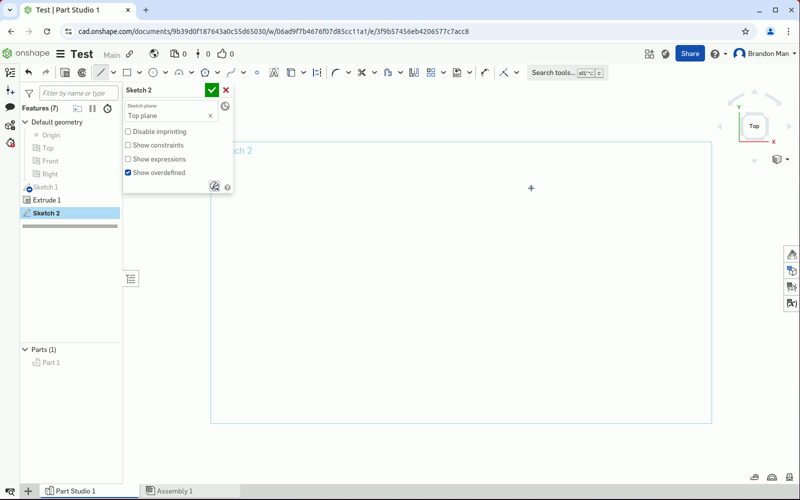
mouse_move(561, 187)
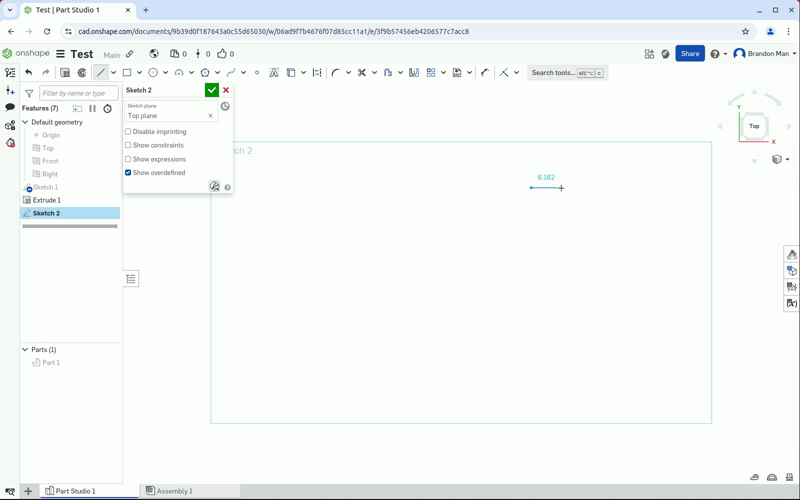
mouse_move(552, 187)
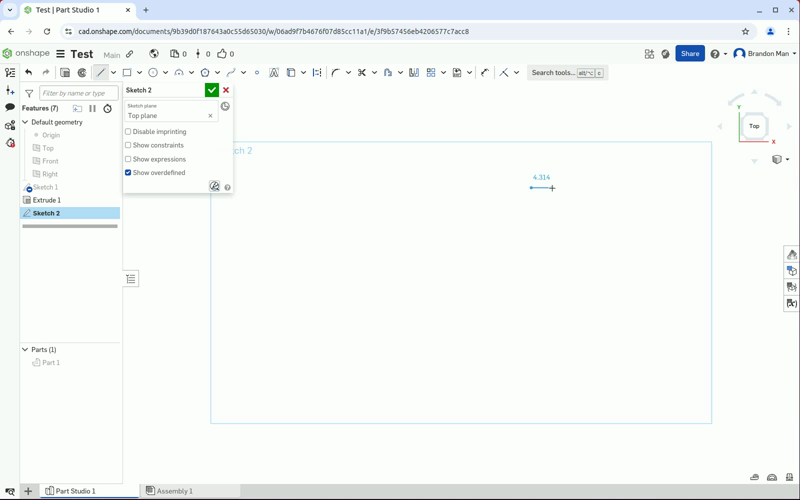
click(552, 187)
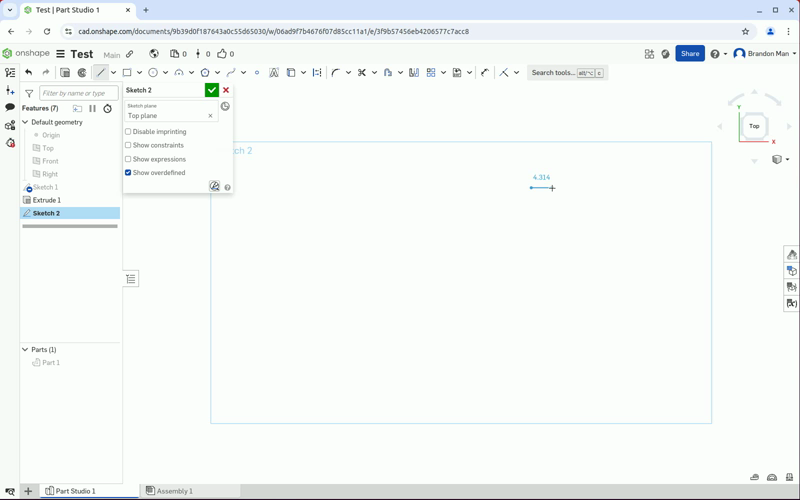
key_up(shift)
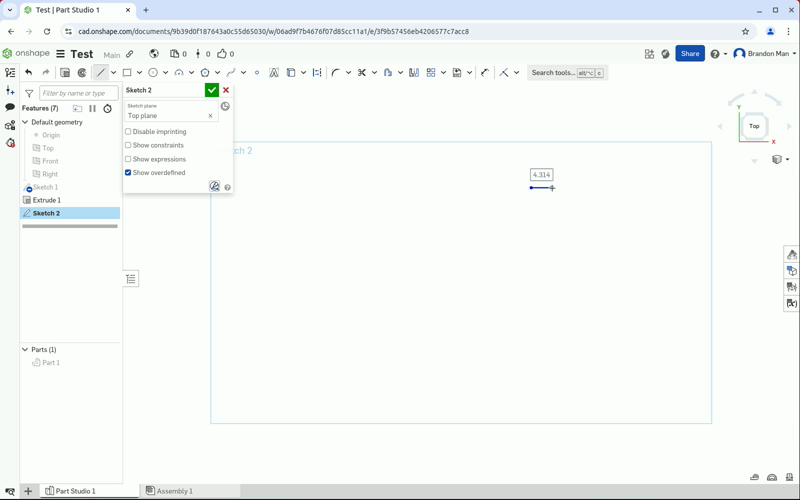
key_down(shift)
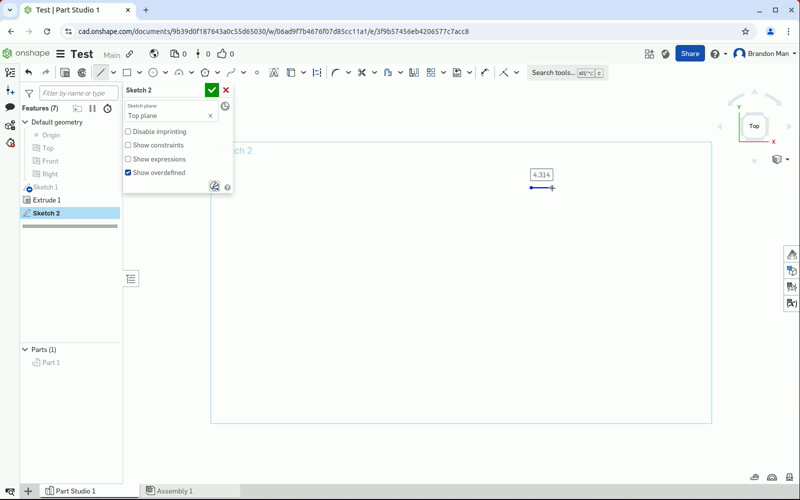
mouse_move(582, 187)
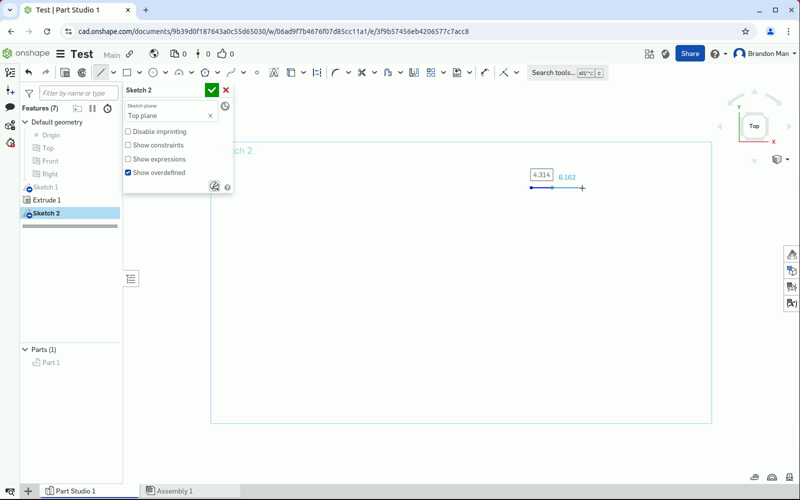
mouse_move(552, 169)
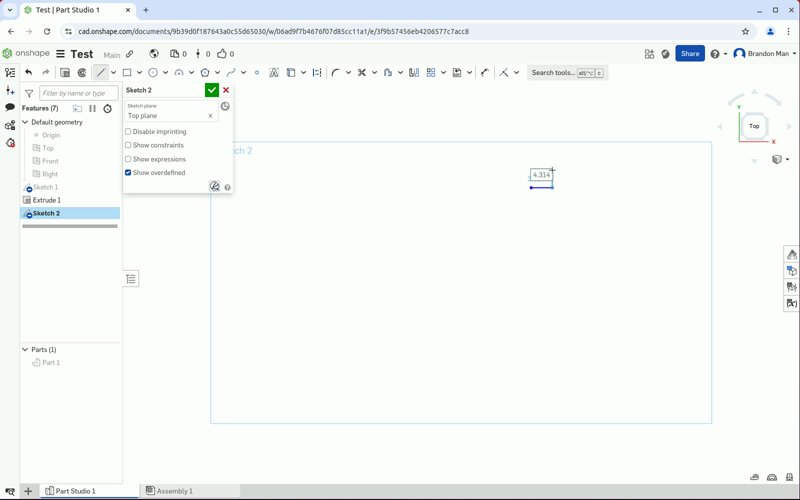
click(552, 169)
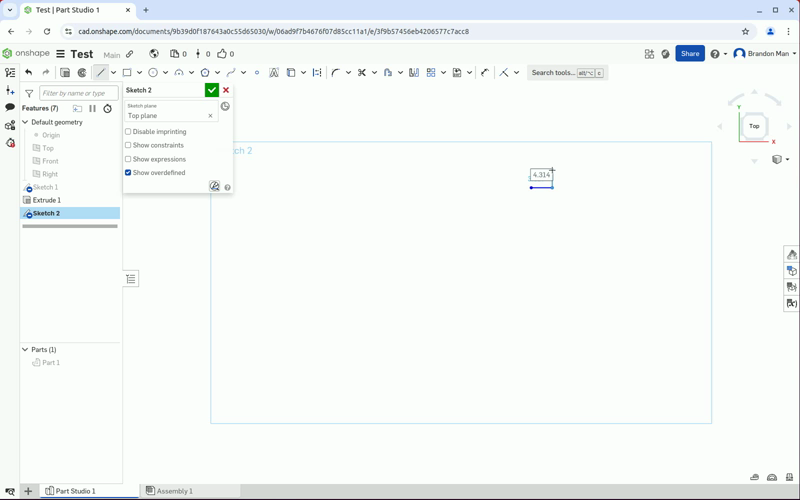
key_up(shift)
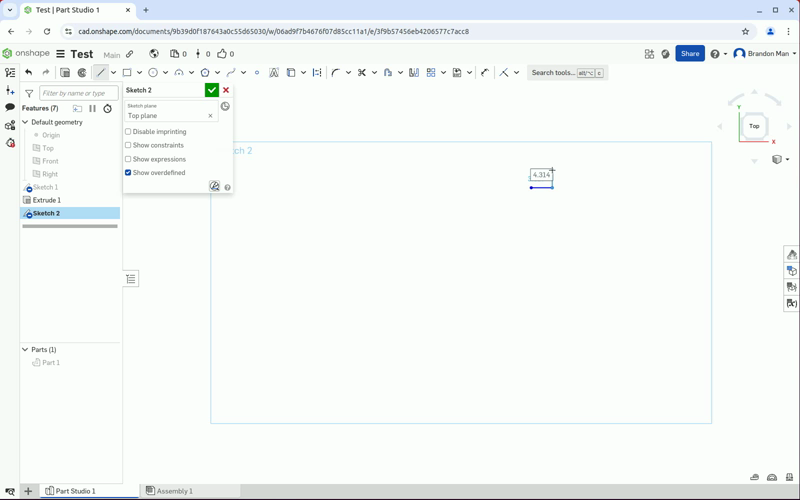
key_down(shift)
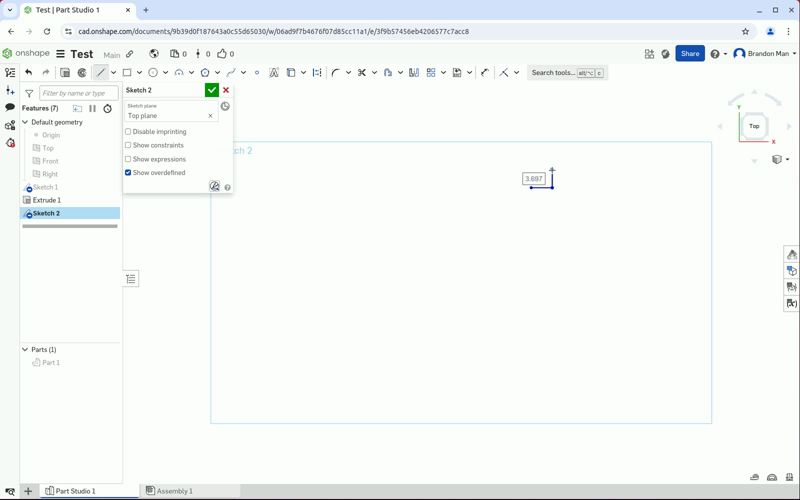
mouse_move(582, 169)
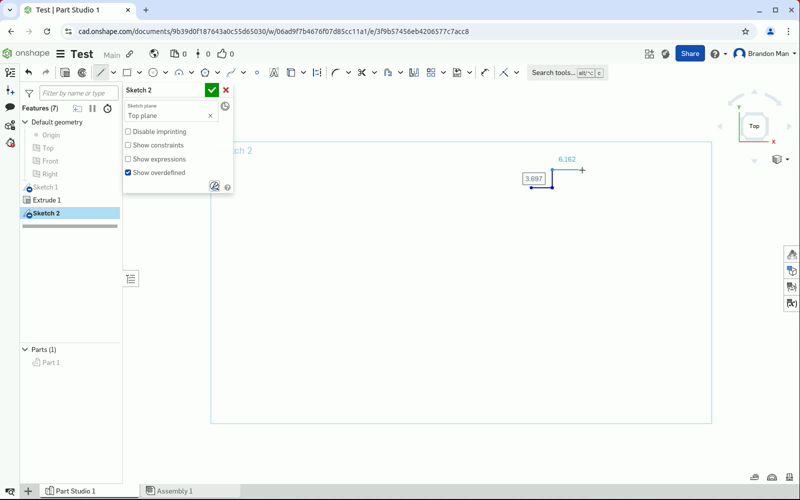
mouse_move(531, 169)
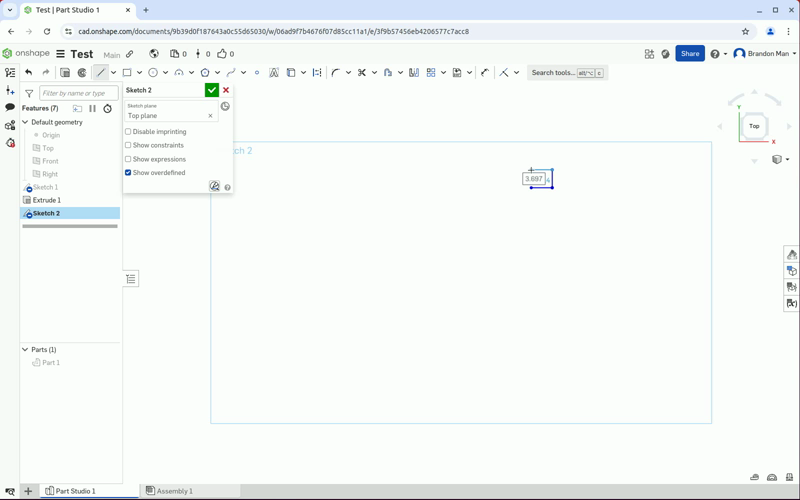
click(531, 169)
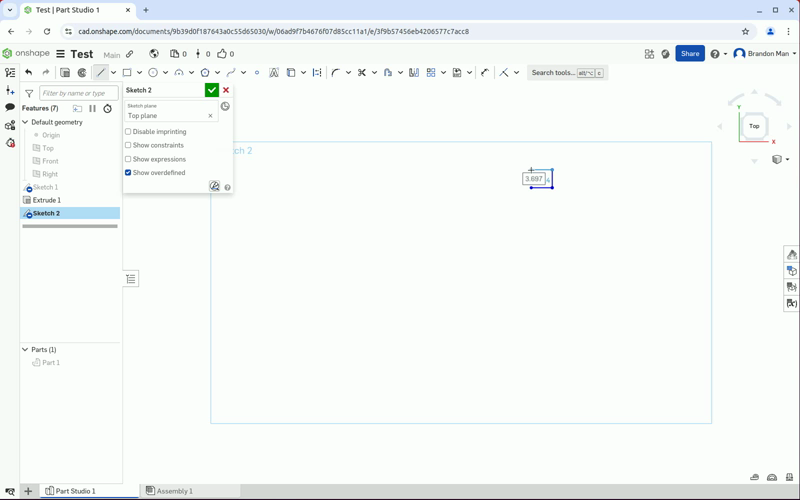
key_up(shift)
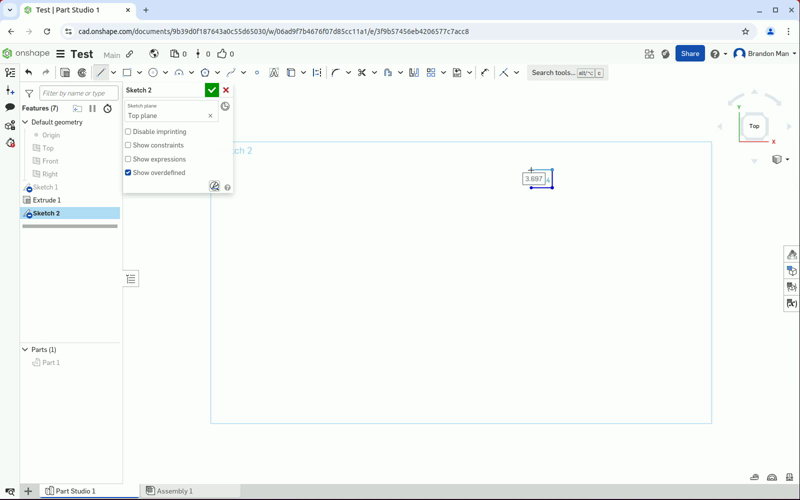
mouse_move(561, 169)
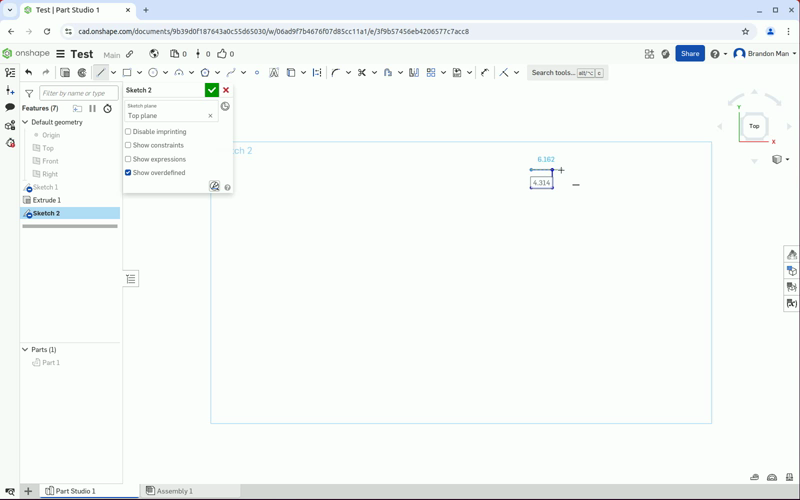
key_down(shift)
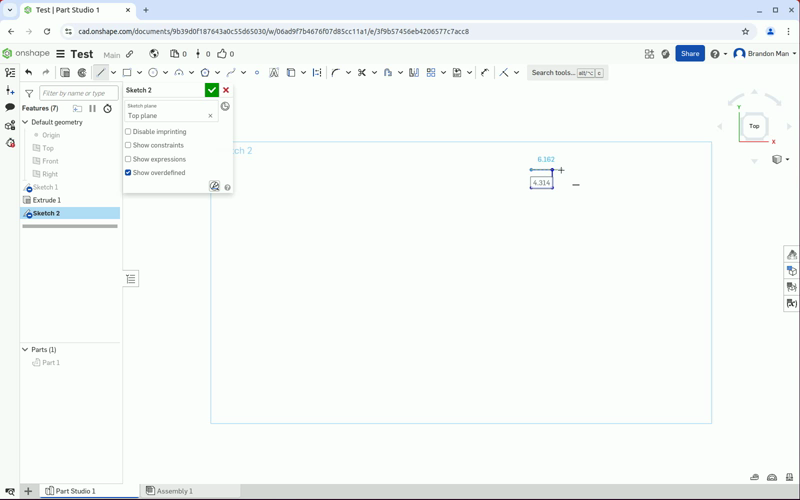
mouse_move(531, 187)
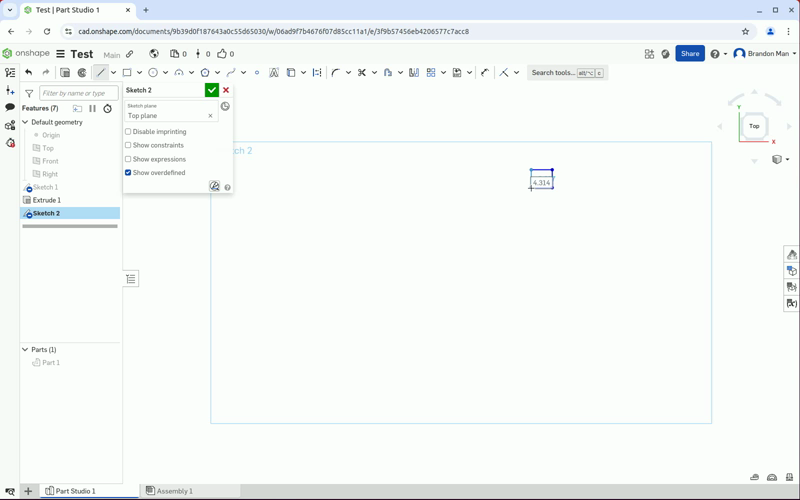
key_up(shift)
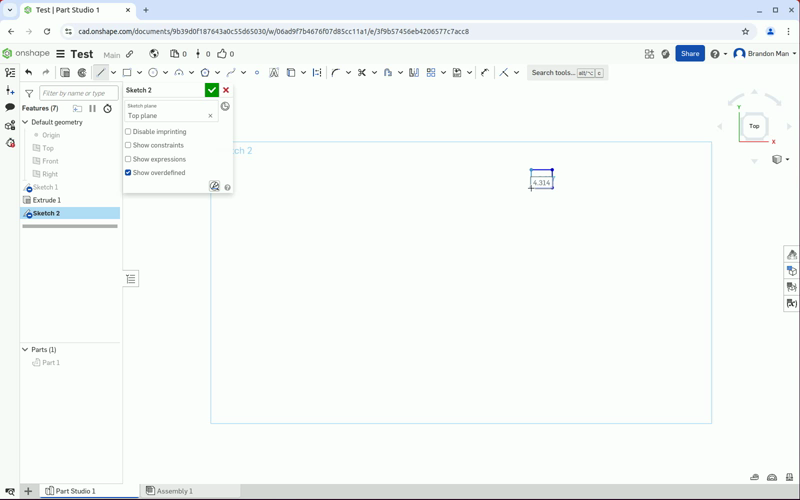
click(531, 187)
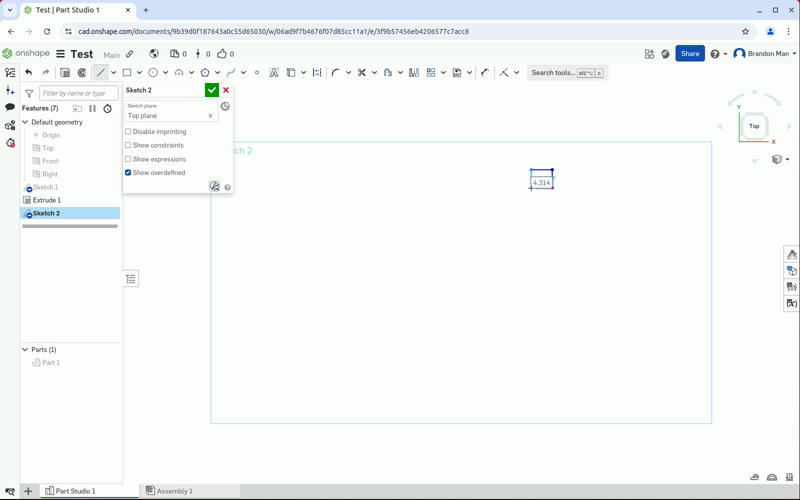
key(esc)
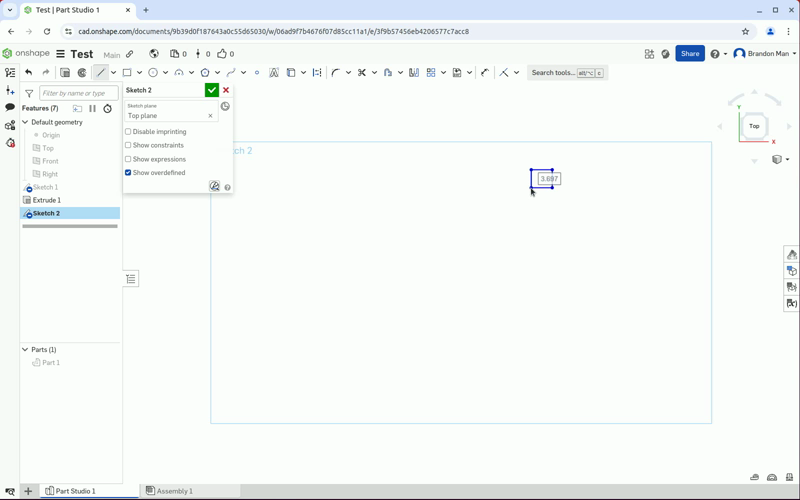
mouse_move(551, 170)
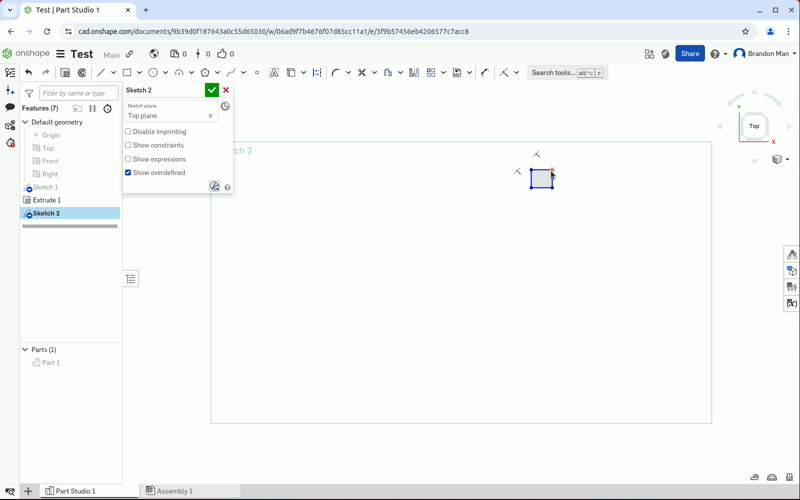
scroll(6)
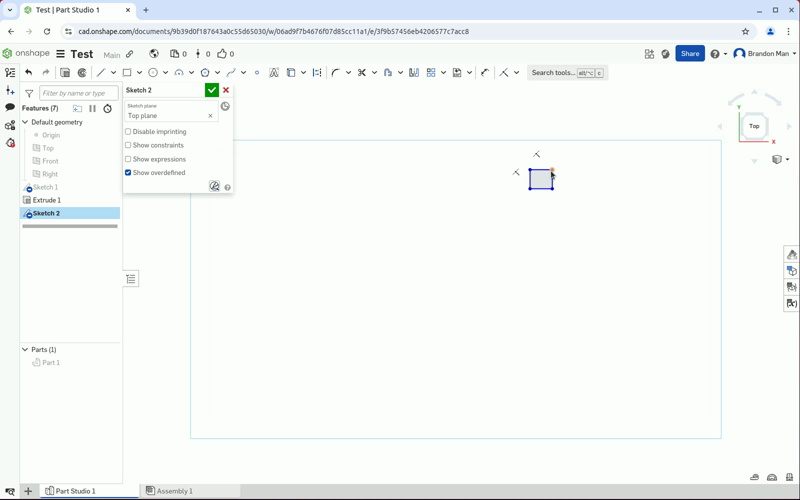
scroll(6)
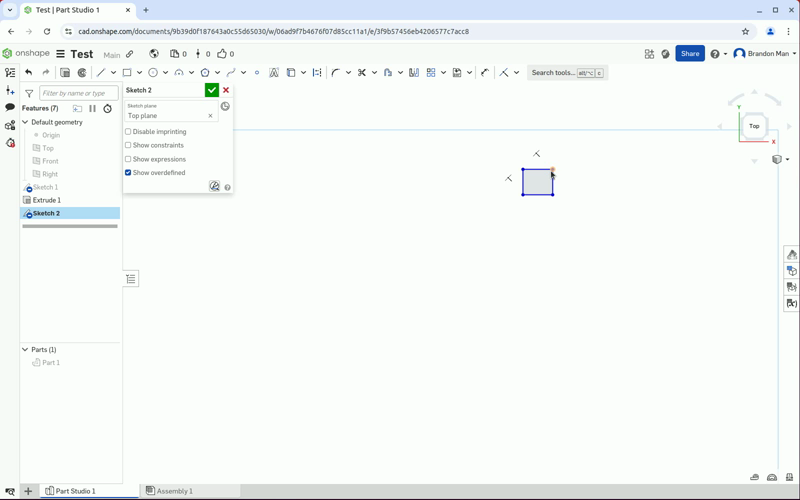
scroll(6)
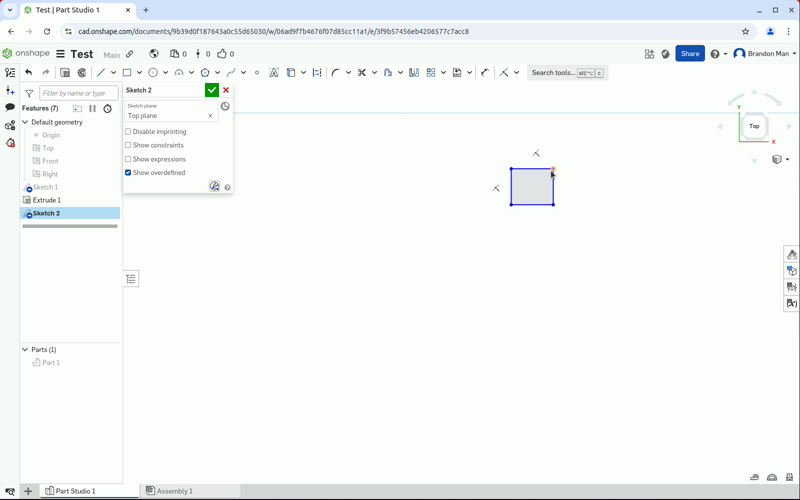
scroll(6)
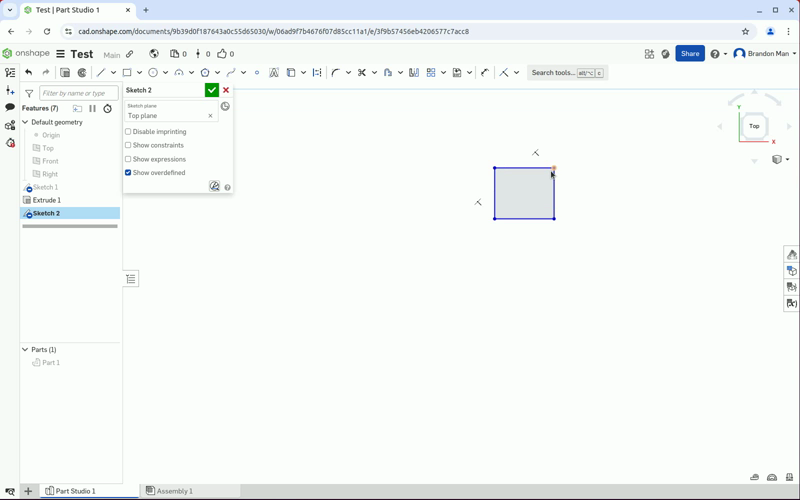
scroll(6)
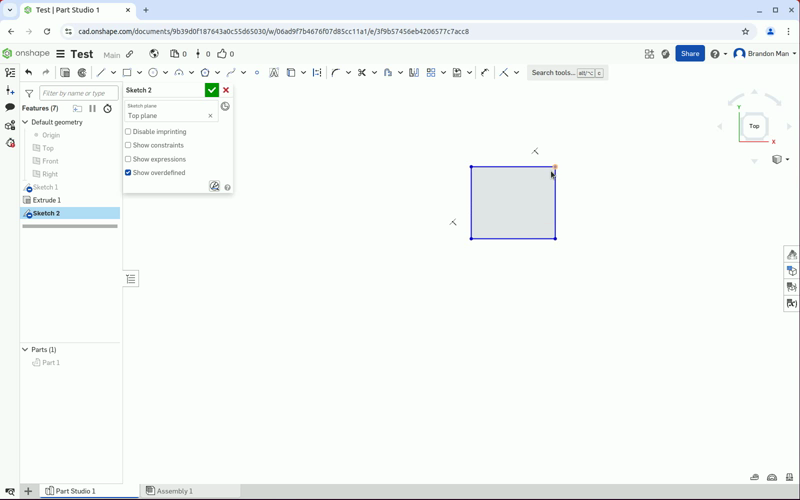
scroll(6)
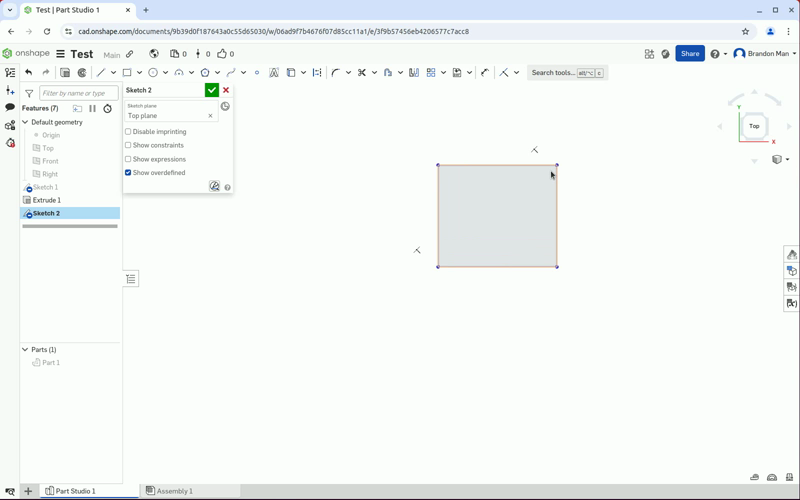
scroll(6)
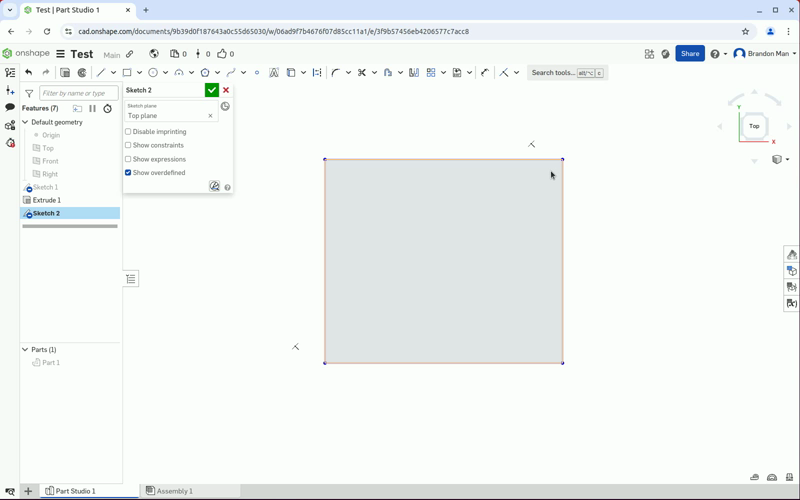
click(551, 170)
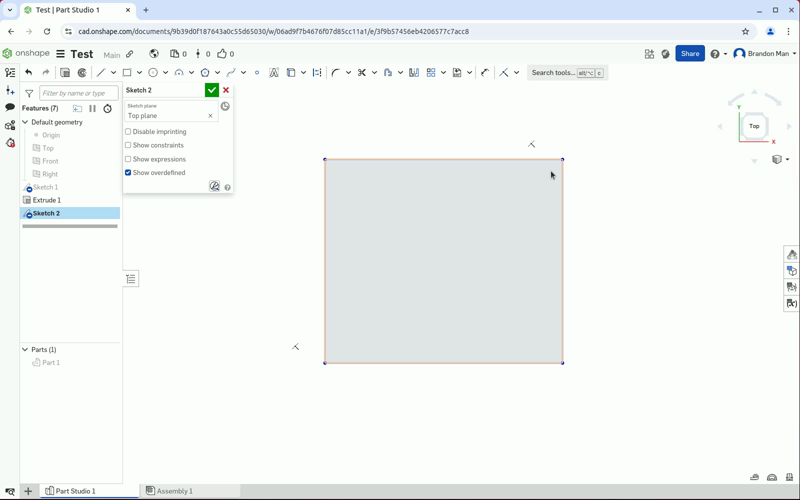
scroll(-6)
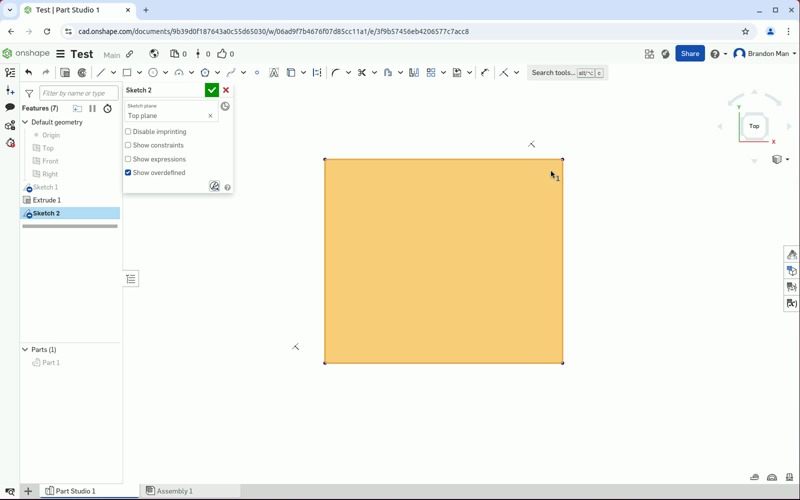
scroll(-6)
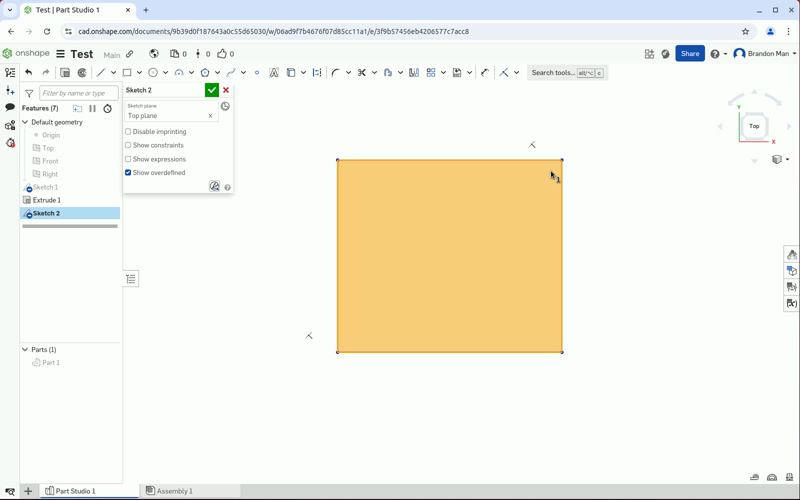
scroll(-6)
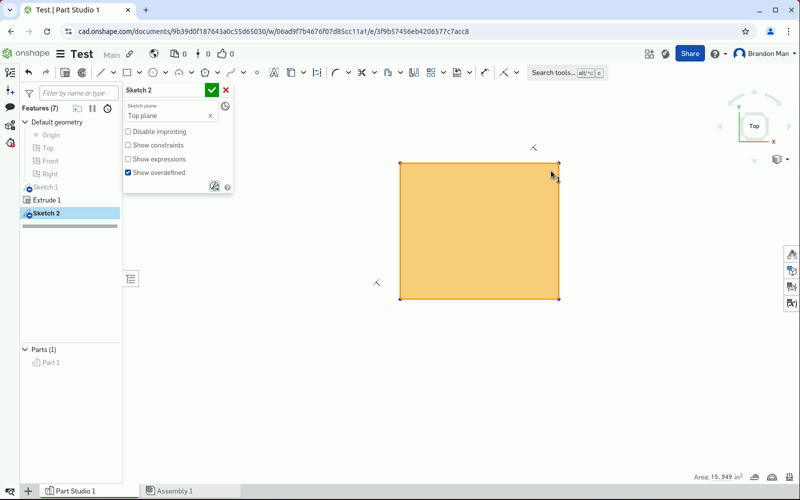
scroll(-6)
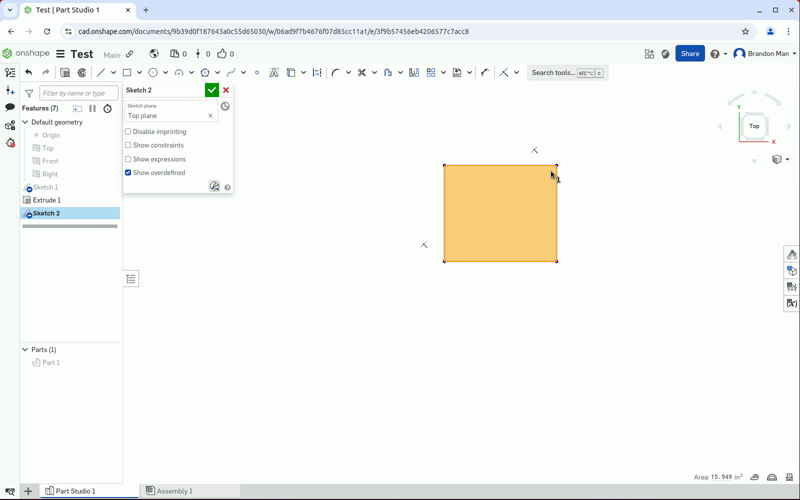
scroll(-6)
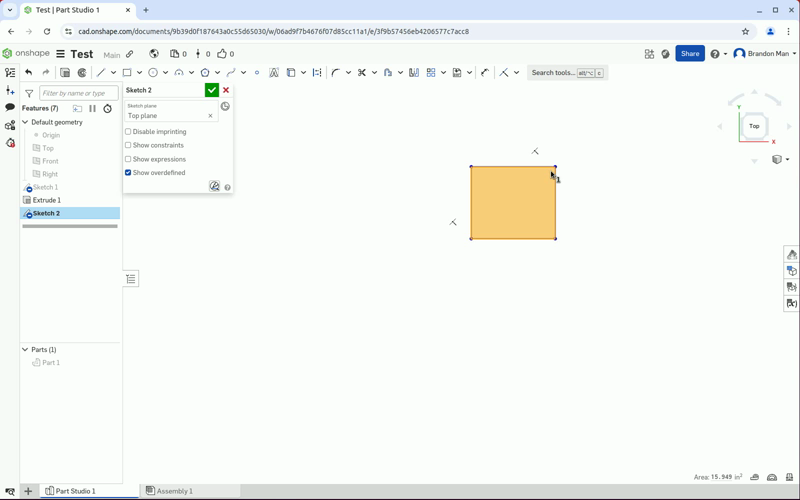
scroll(-6)
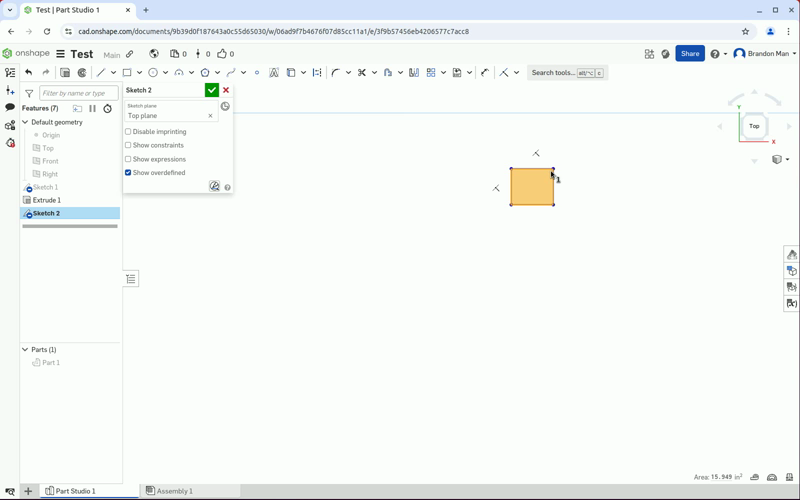
scroll(-6)
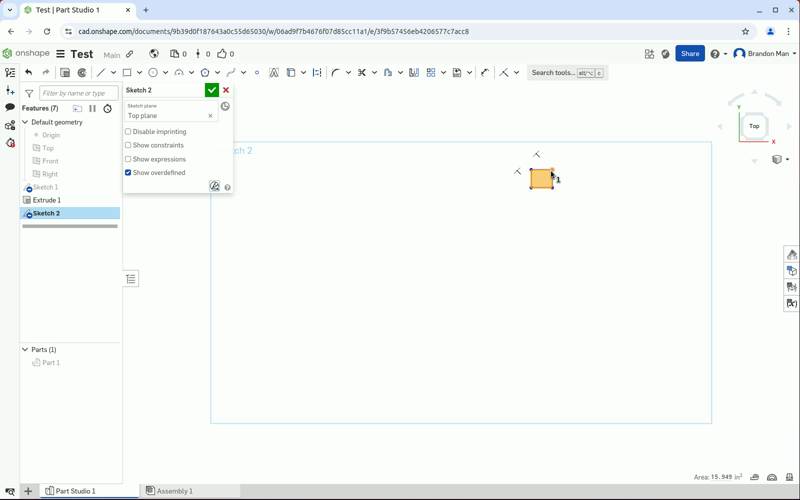
mouse_move(73, 352)
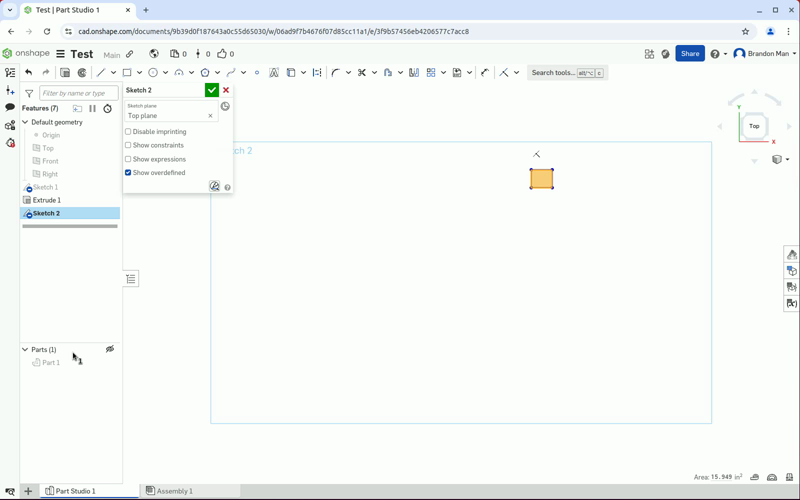
key(shift+y)
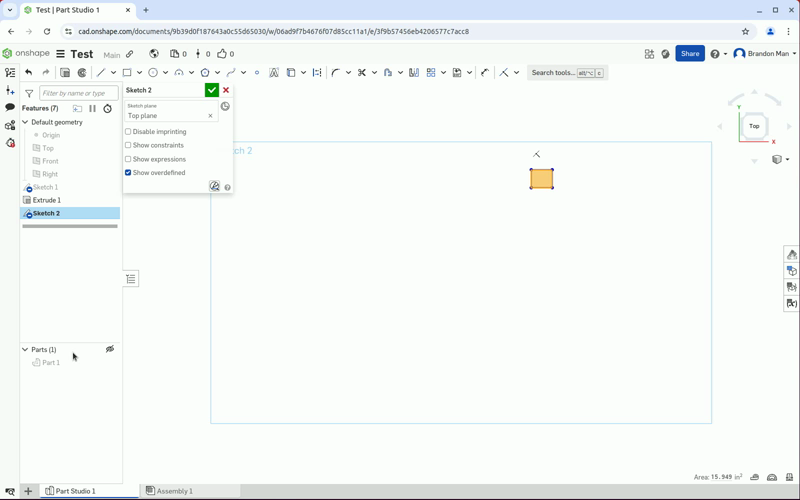
key(shift+e)
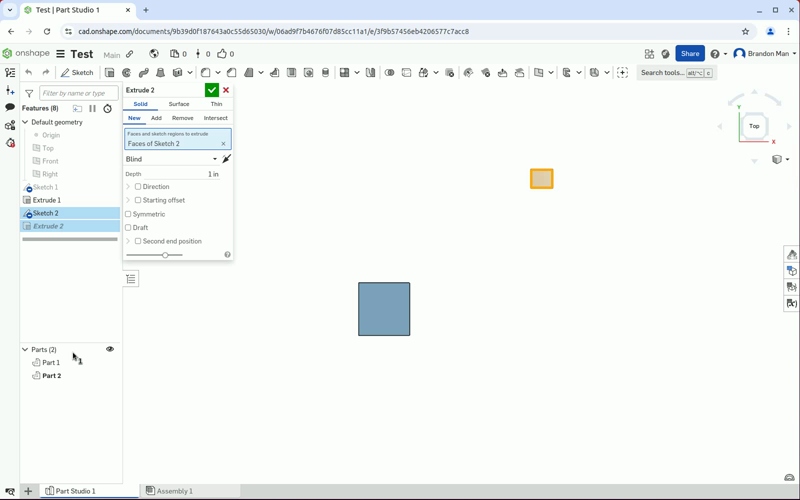
mouse_move(143, 106)
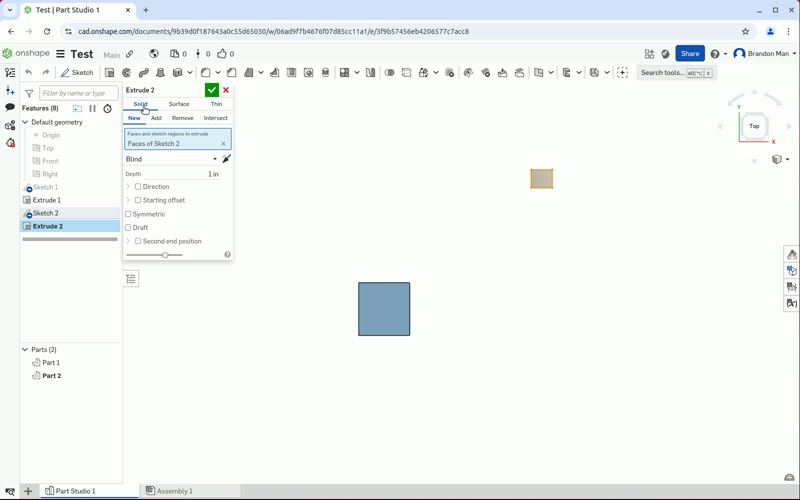
click(143, 106)
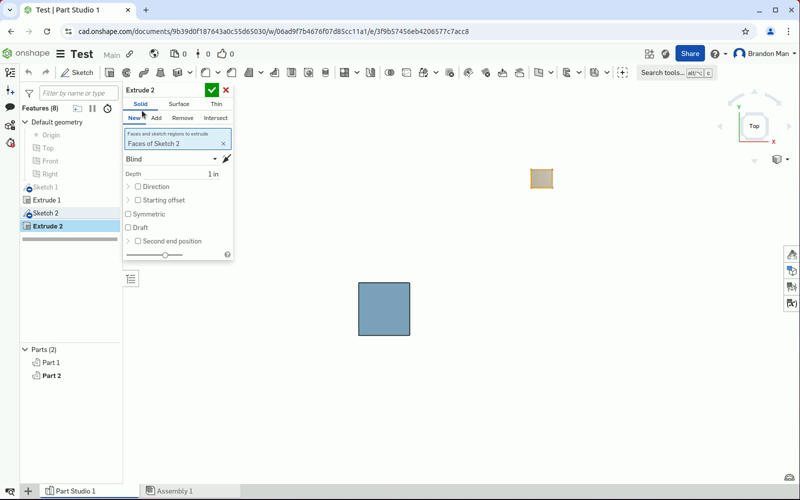
mouse_move(137, 120)
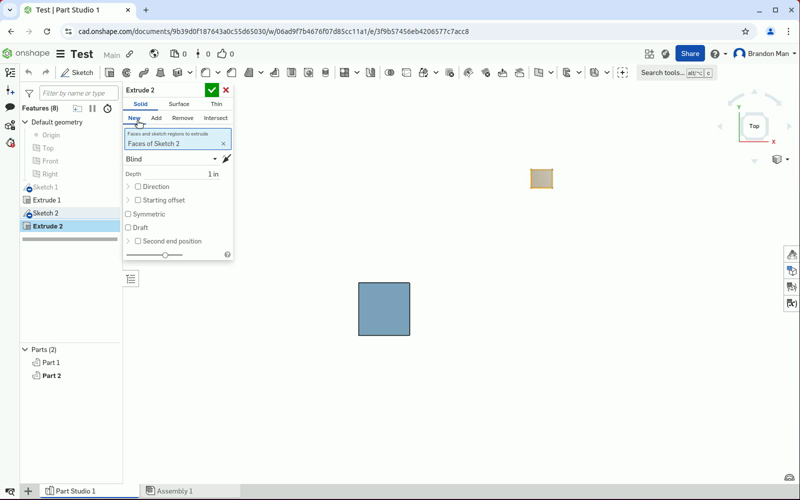
click(137, 120)
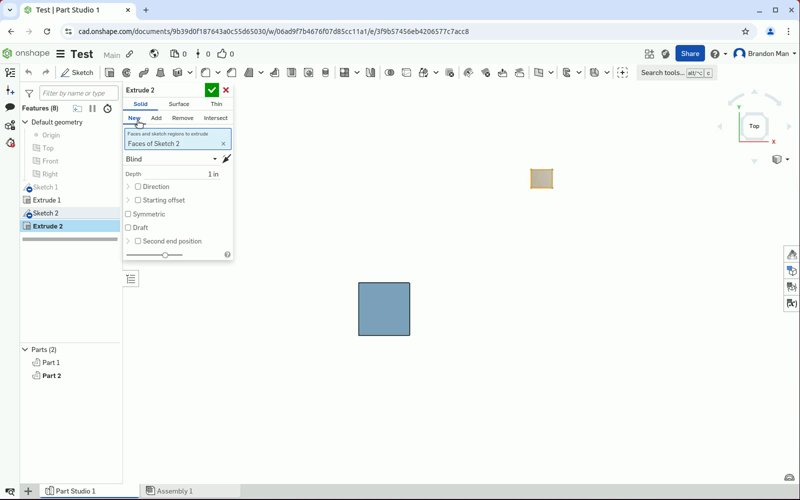
key(tab, 4)
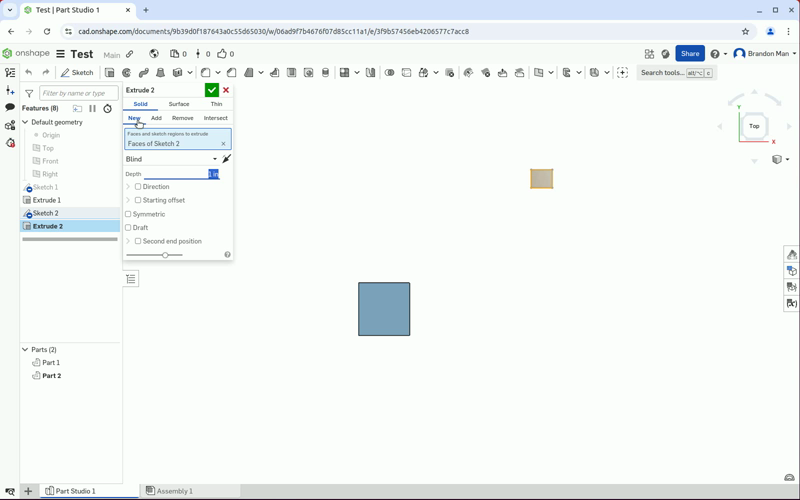
text(4.092)
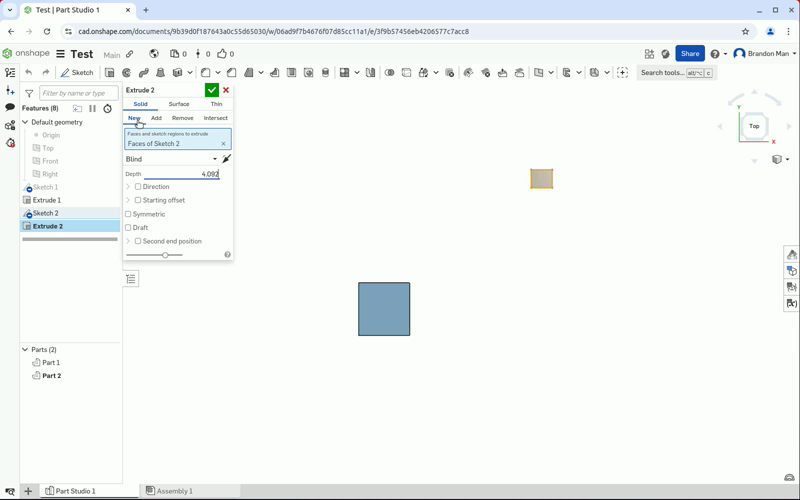
key(enter)
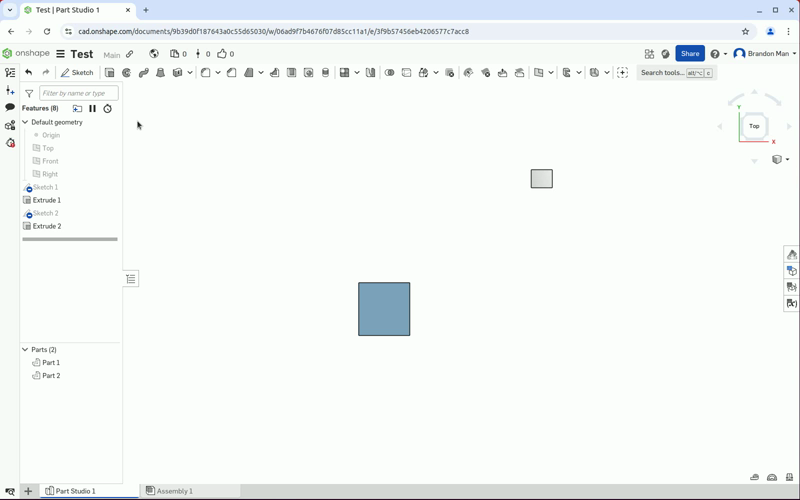
key(shift+h)
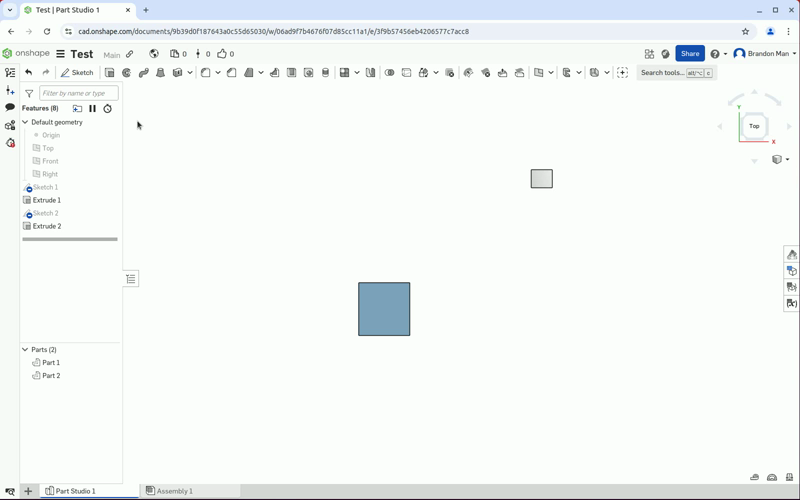
key(shift+h)
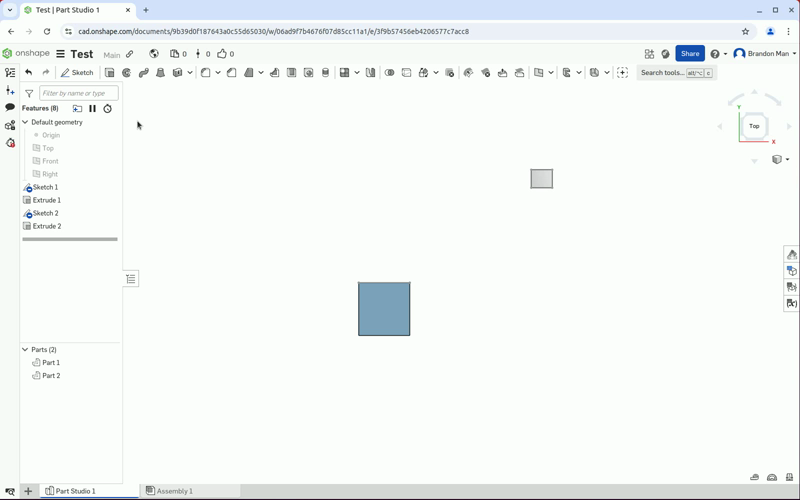
key(shift+7)
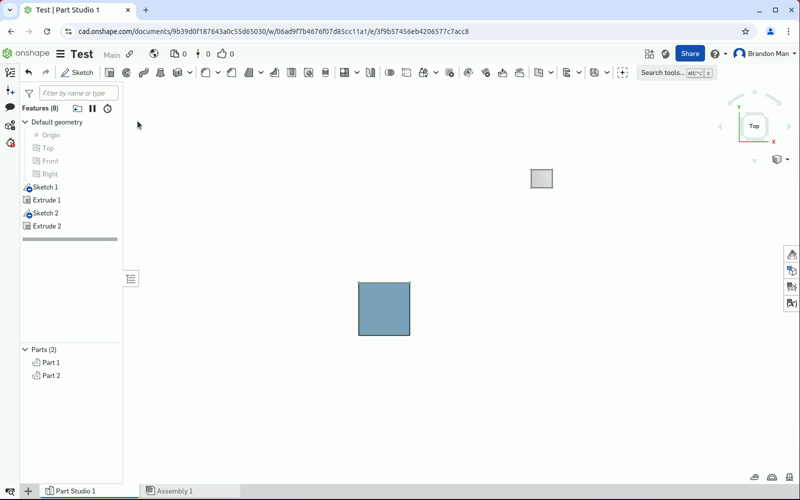
key(up, 3)
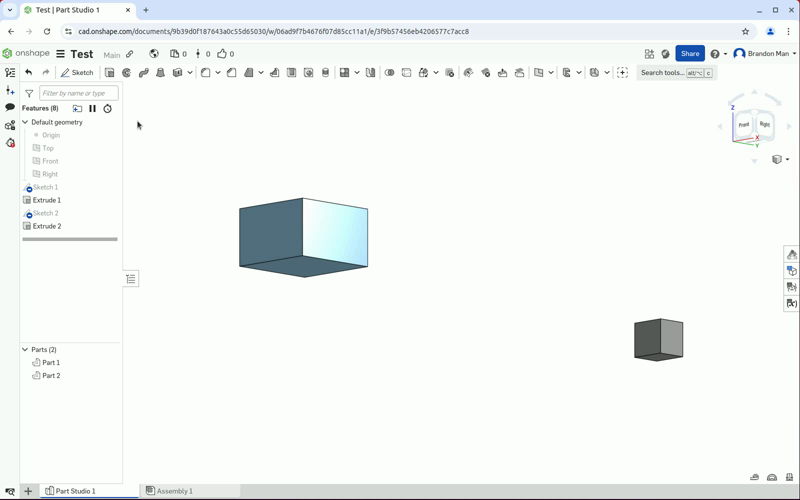
key(left, 3)
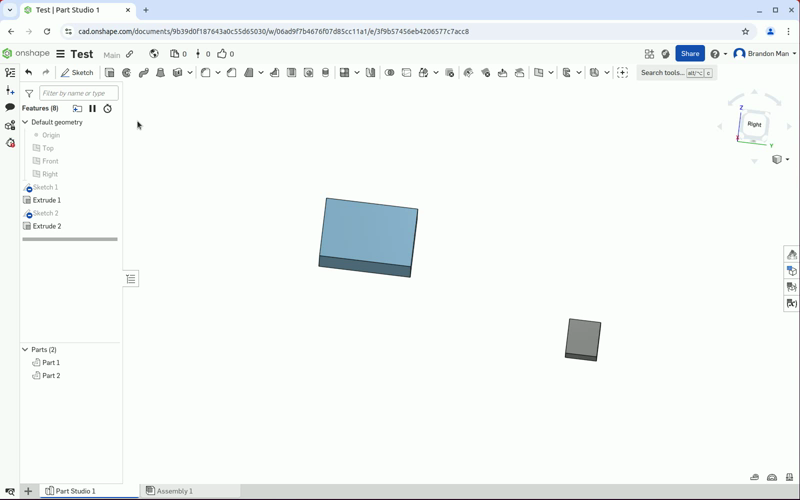
key(right, 3)
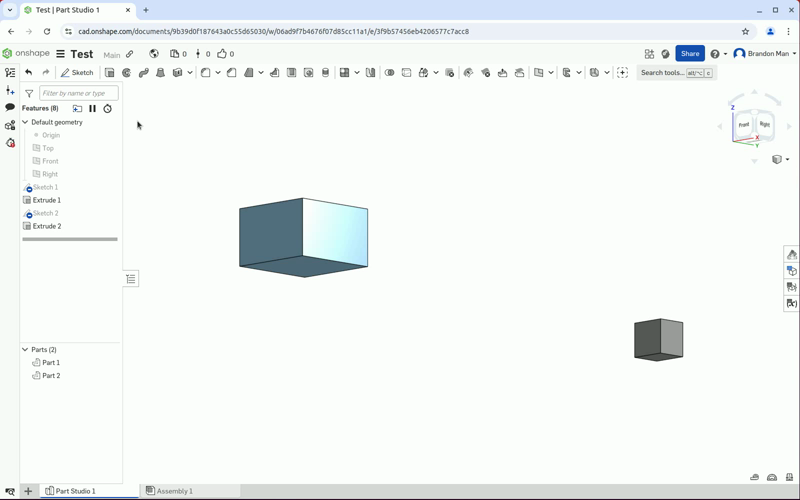
key(down, 3)
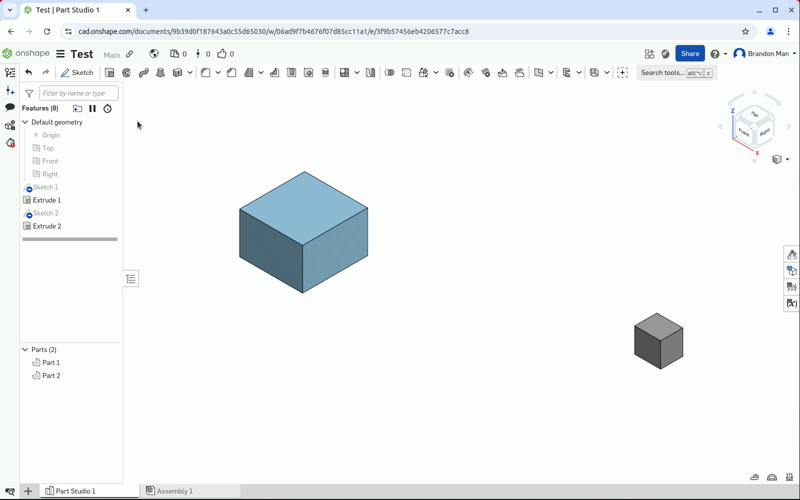
mouse_move(73, 189)
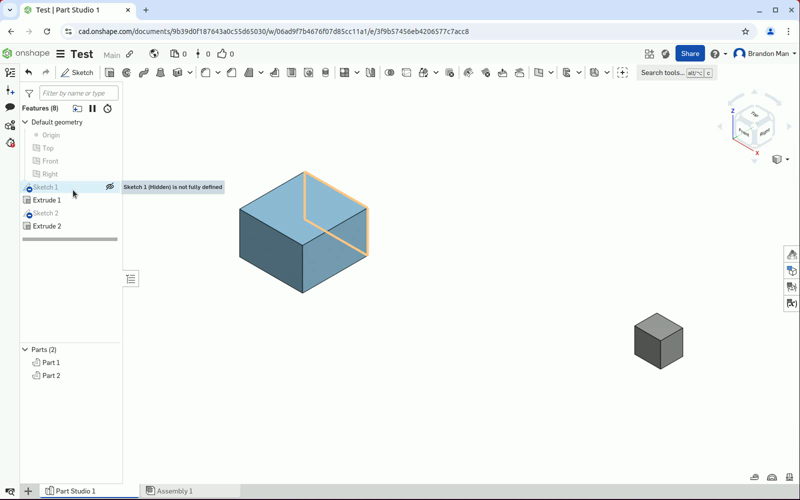
click(73, 189)